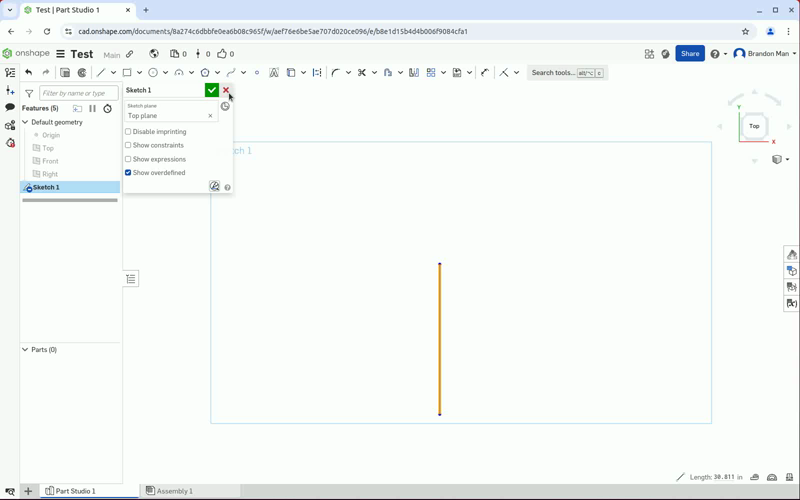
key(shift+h)
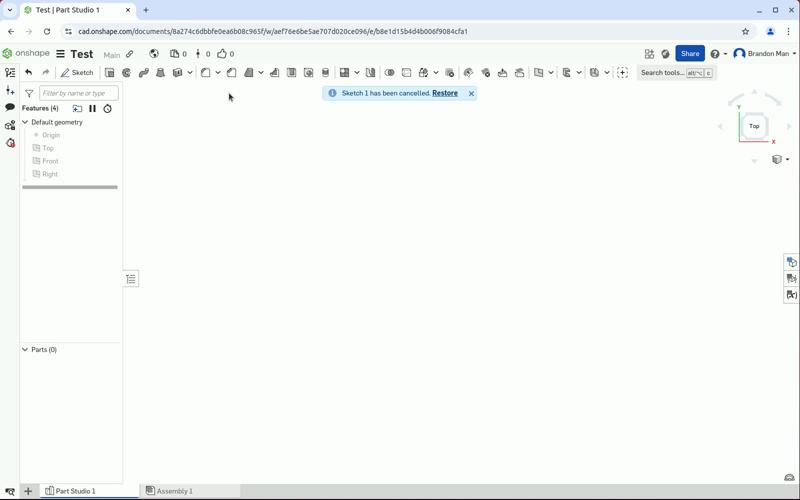
mouse_move(73, 352)
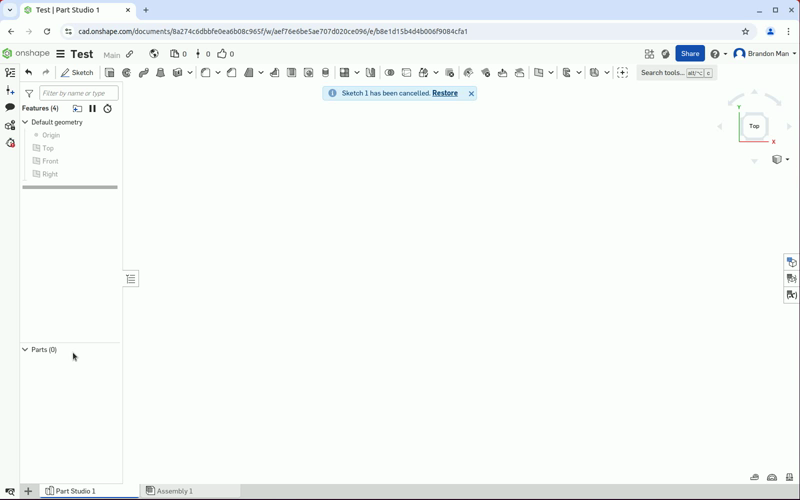
key(y)
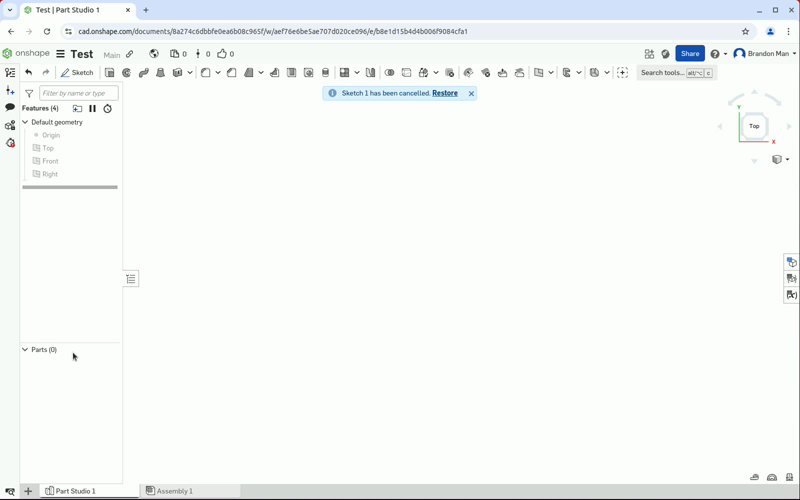
key(shift+p)
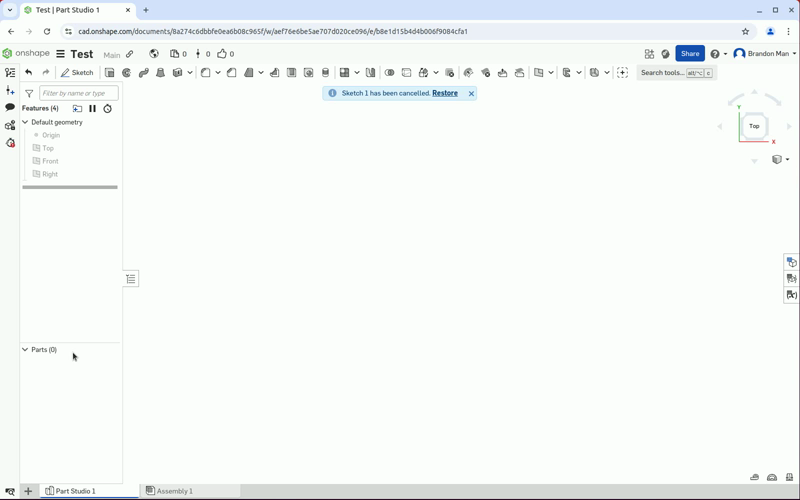
key(space)
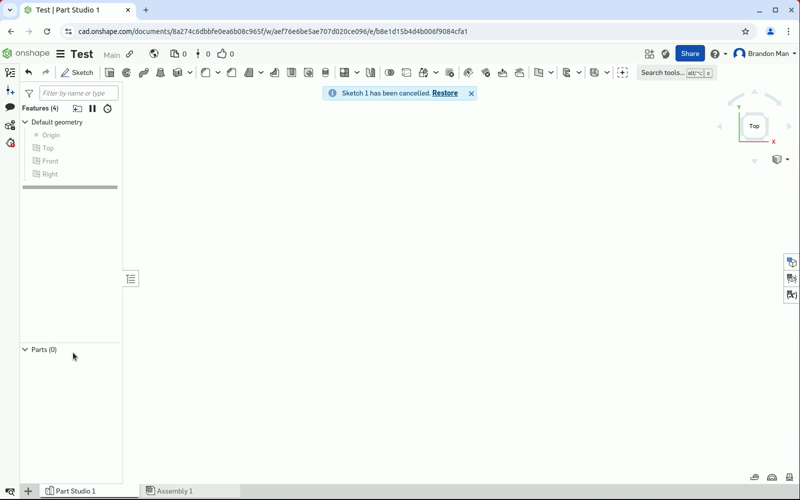
key_down(shift)
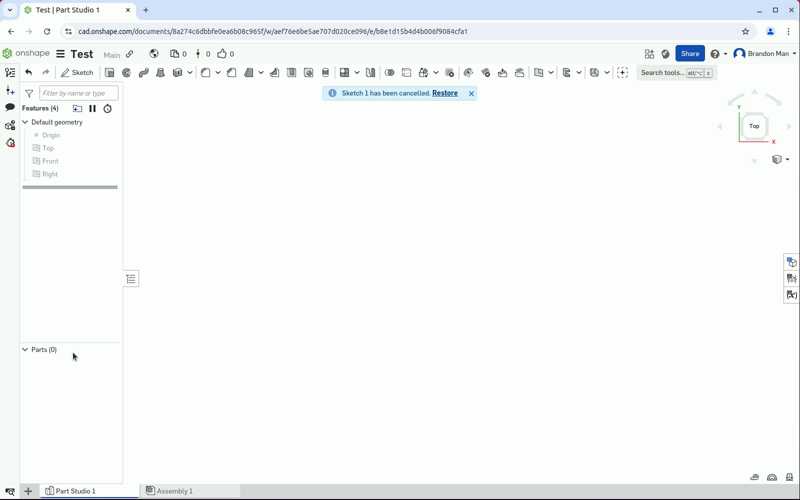
key(up)
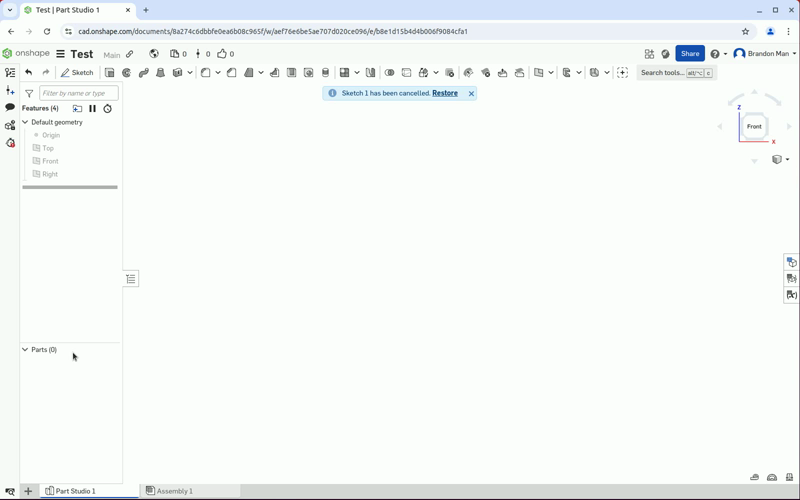
key_up(shift)
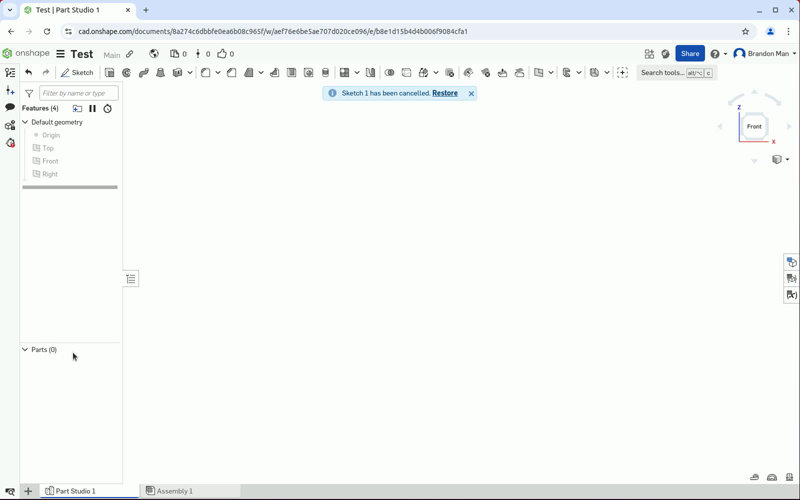
mouse_move(73, 352)
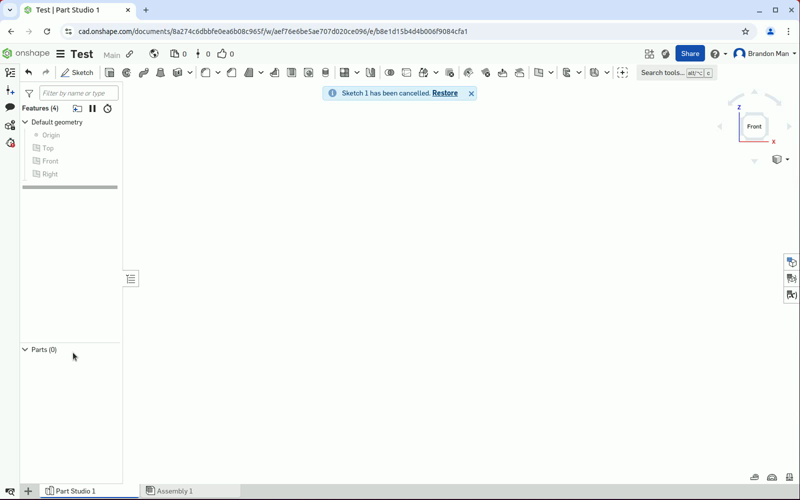
key(shift+y)
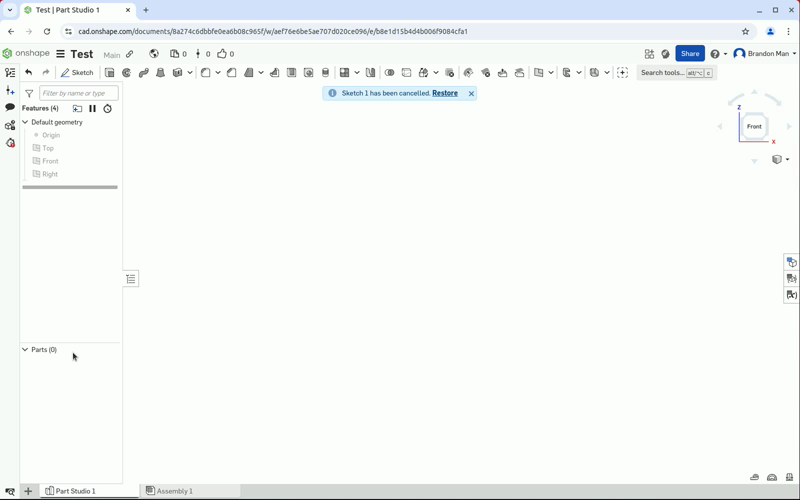
key(shift+s)
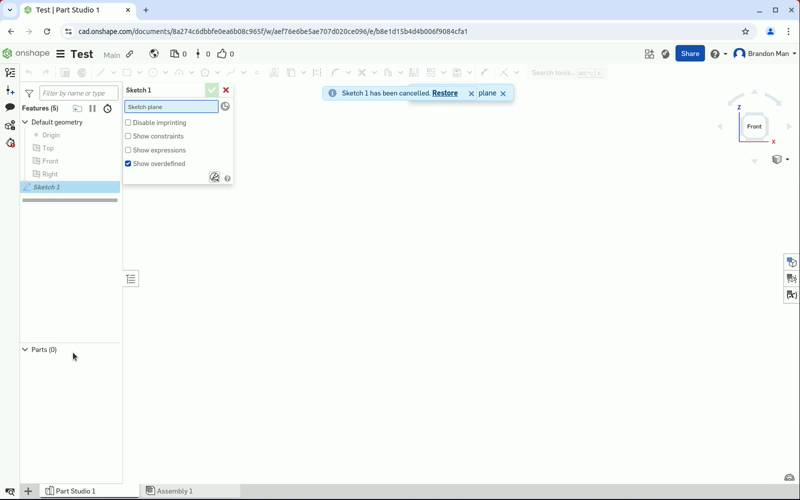
mouse_move(73, 163)
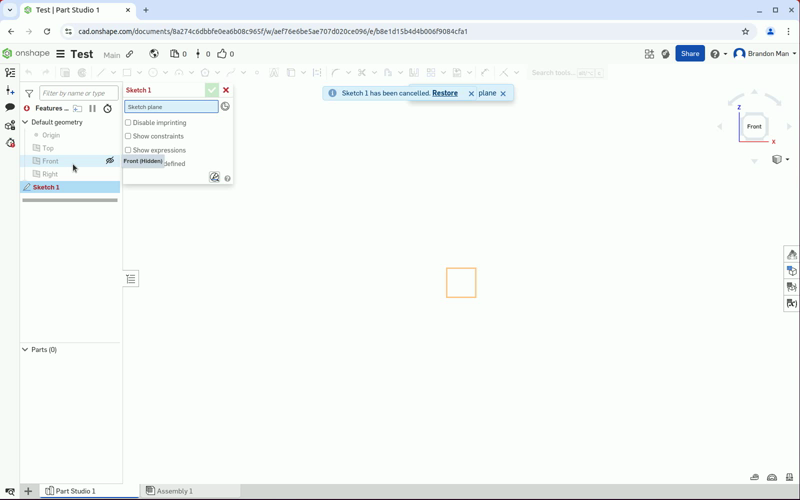
click(73, 163)
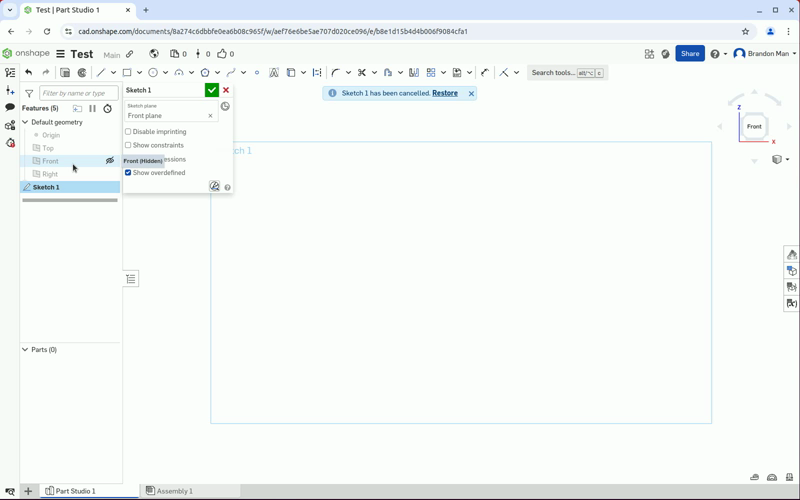
mouse_move(73, 352)
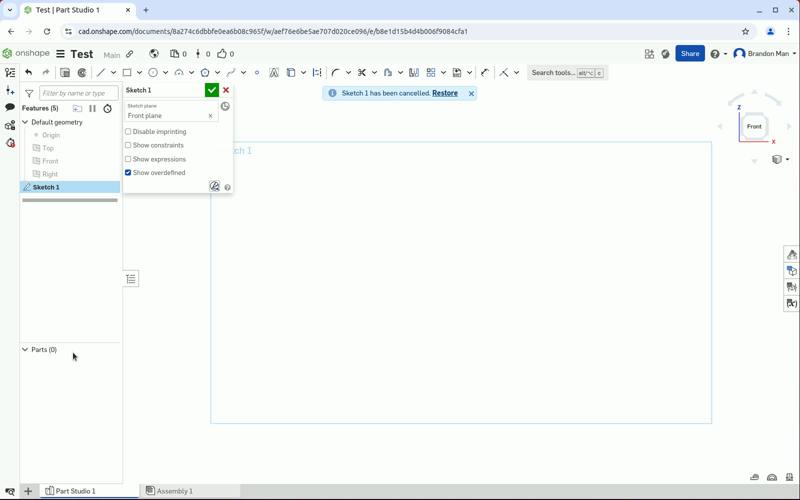
key(y)
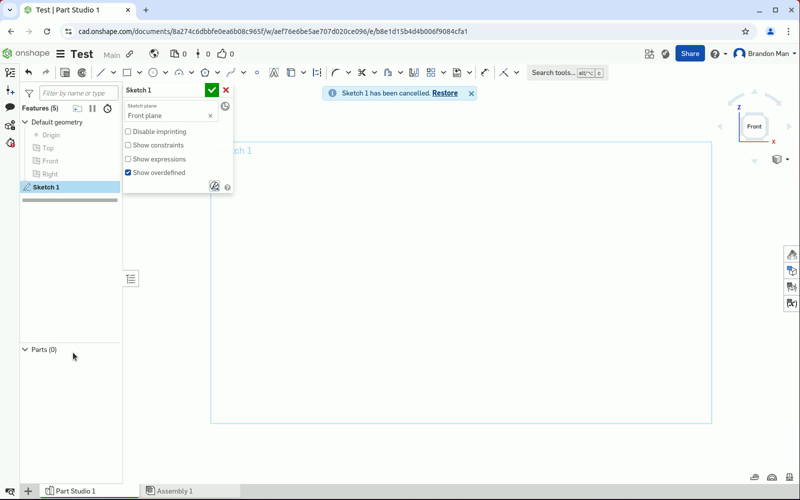
key(l)
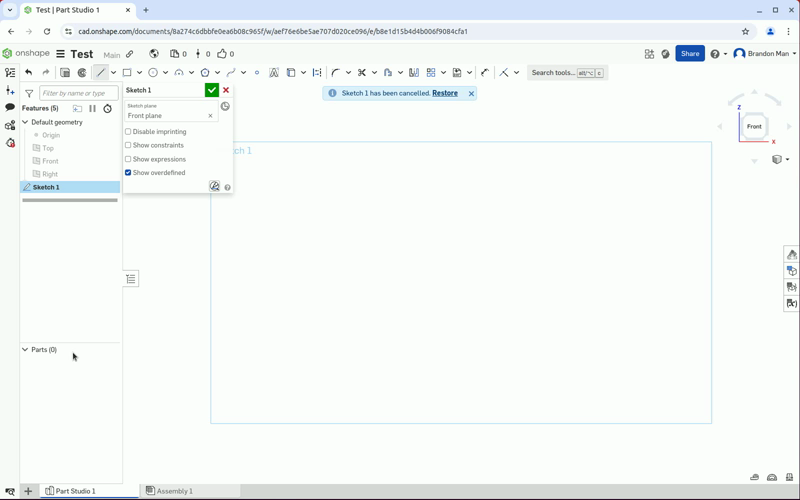
key_down(shift)
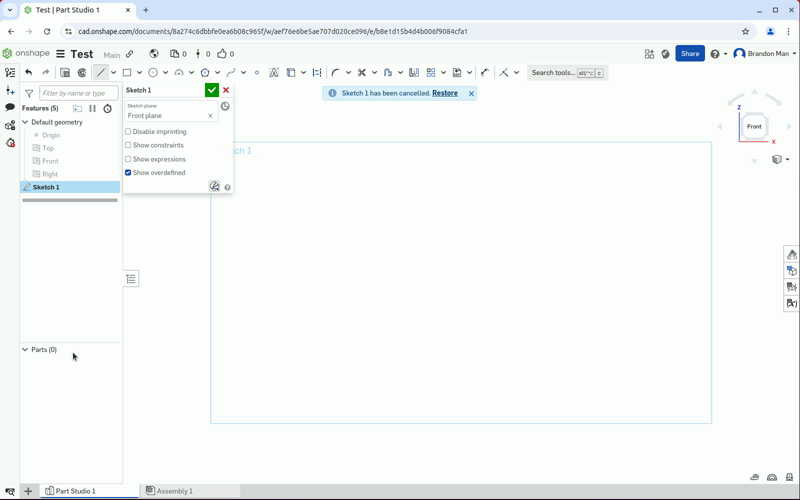
mouse_move(404, 282)
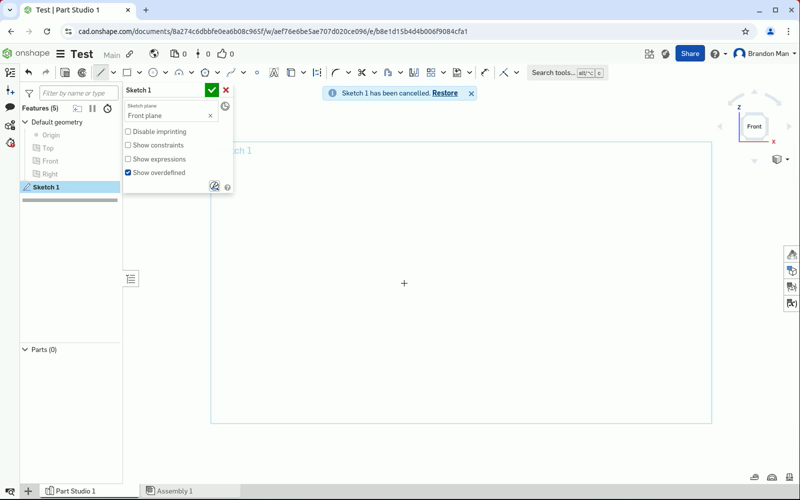
click(404, 282)
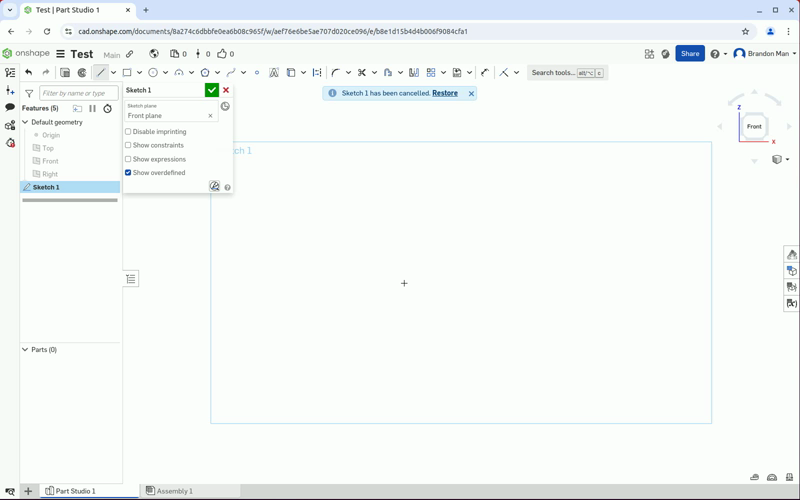
key_up(shift)
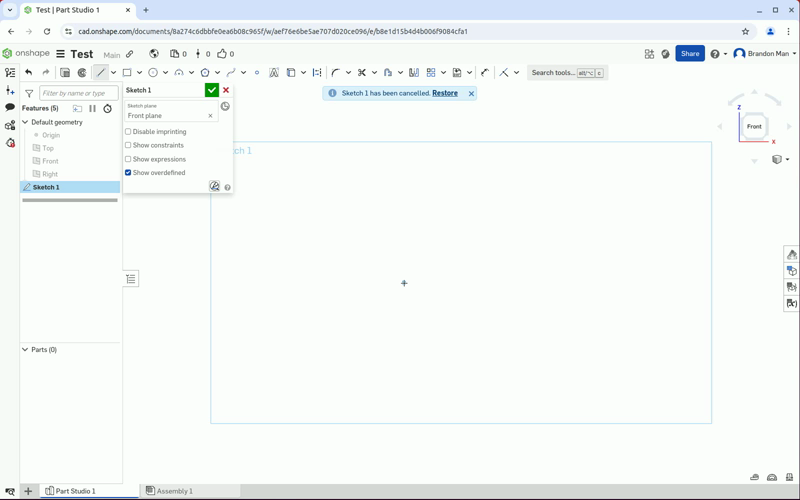
key_down(shift)
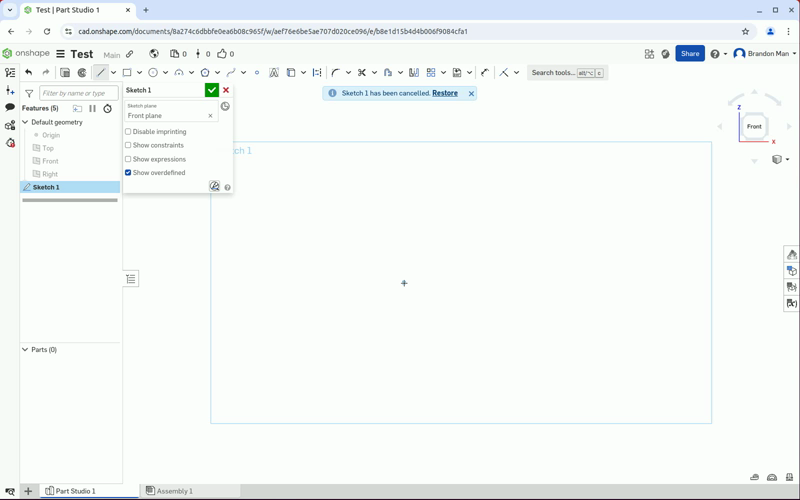
mouse_move(434, 282)
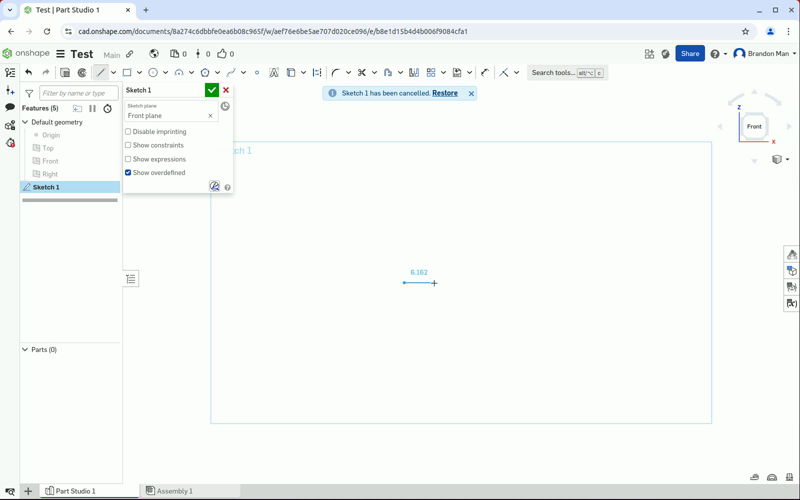
mouse_move(461, 282)
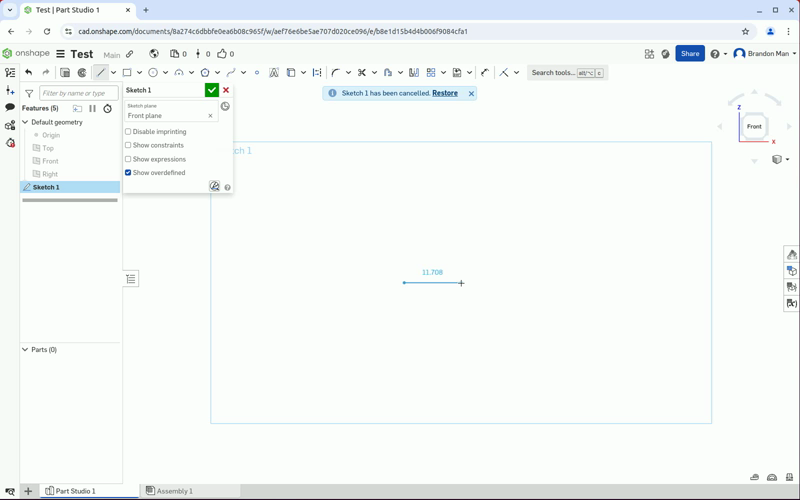
click(461, 282)
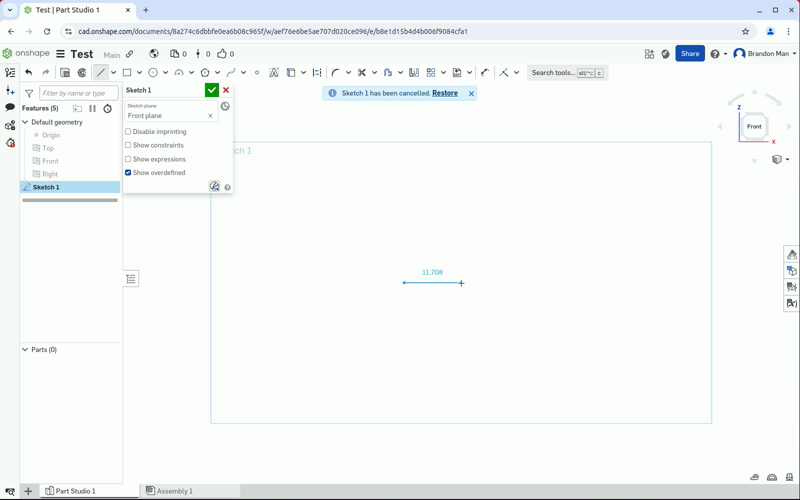
key_up(shift)
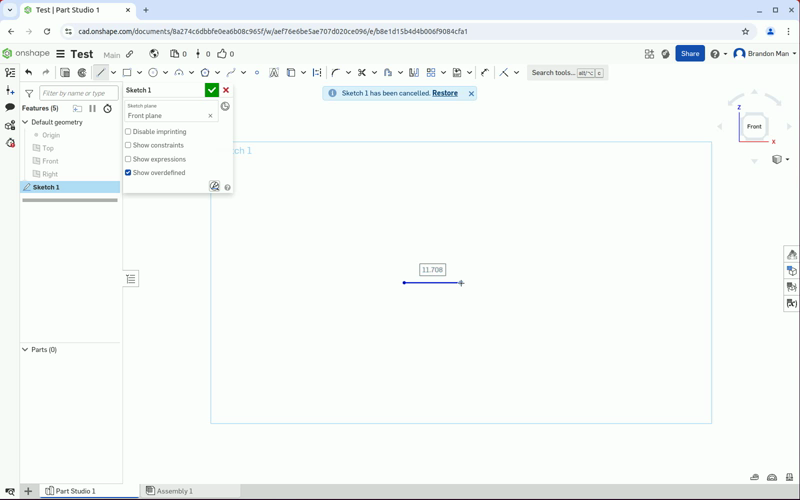
key_down(shift)
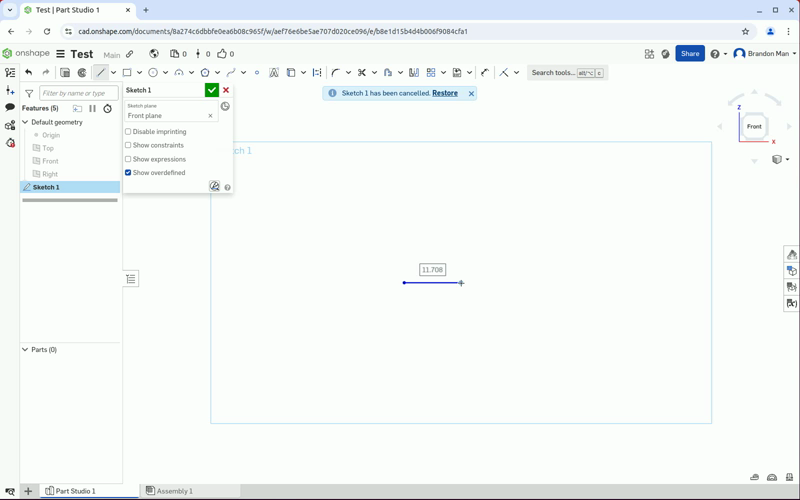
mouse_move(461, 170)
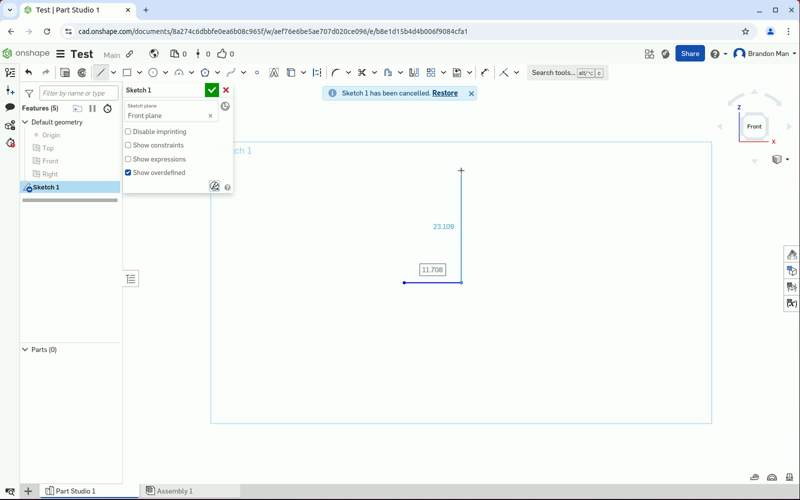
click(461, 170)
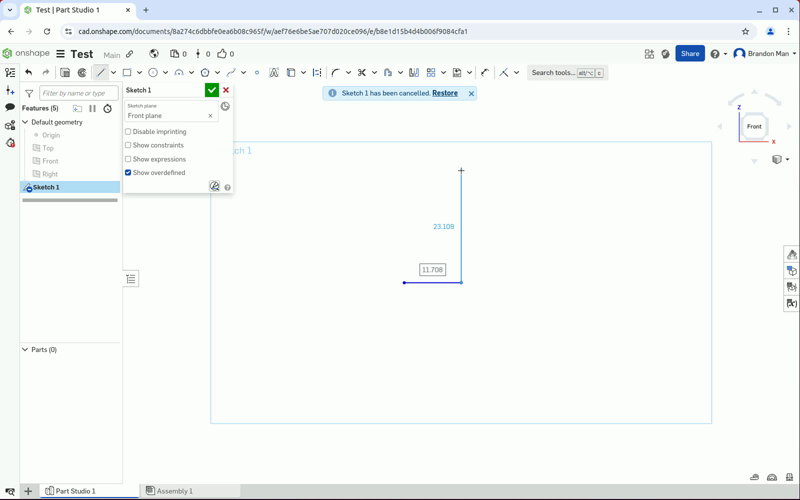
key_up(shift)
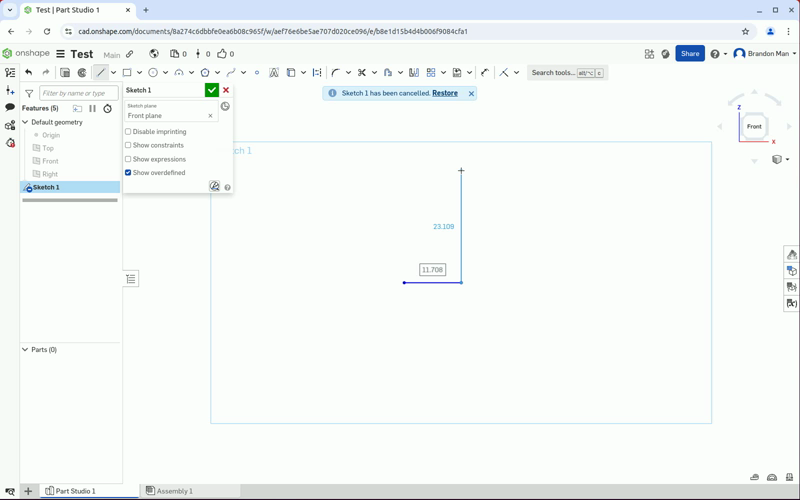
key_down(shift)
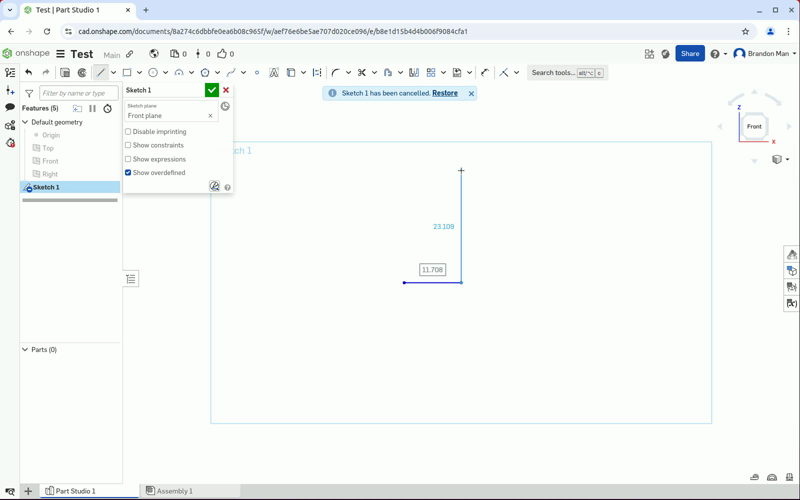
mouse_move(491, 170)
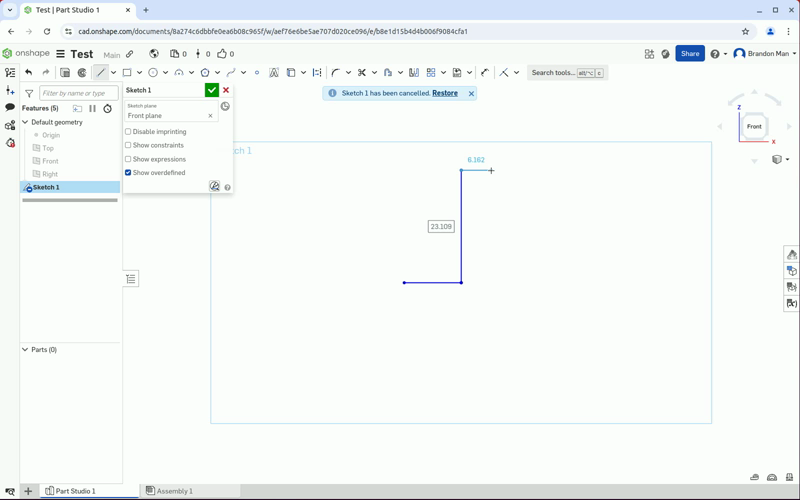
mouse_move(434, 170)
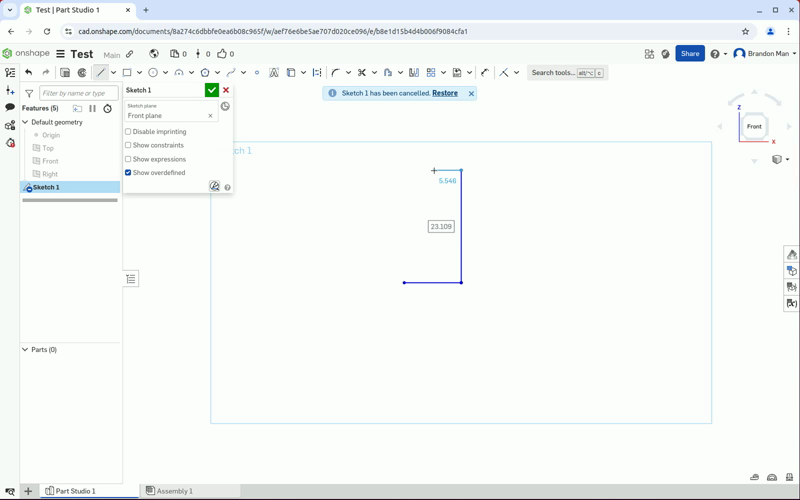
click(434, 170)
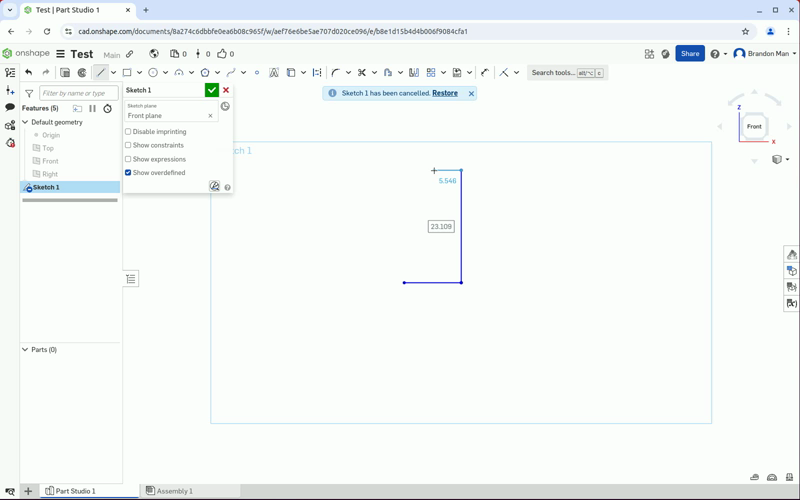
key_up(shift)
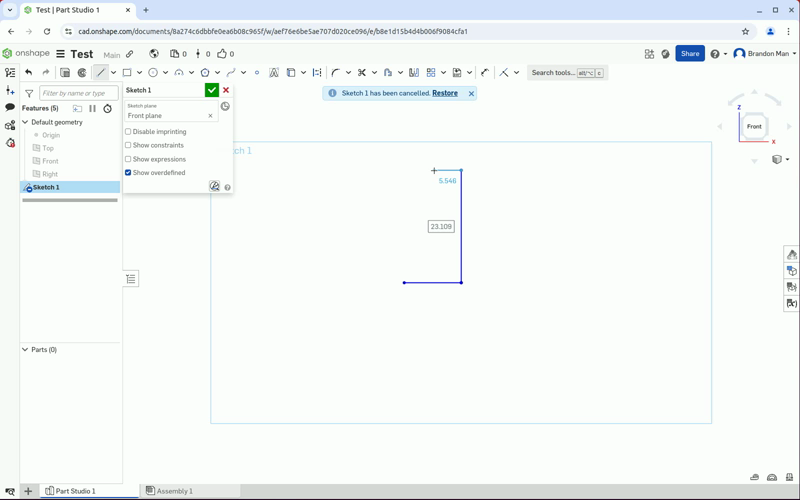
key_down(shift)
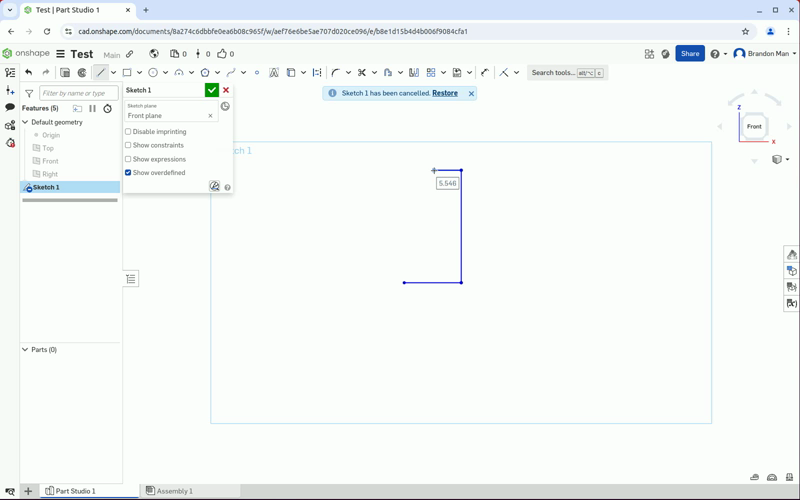
mouse_move(434, 264)
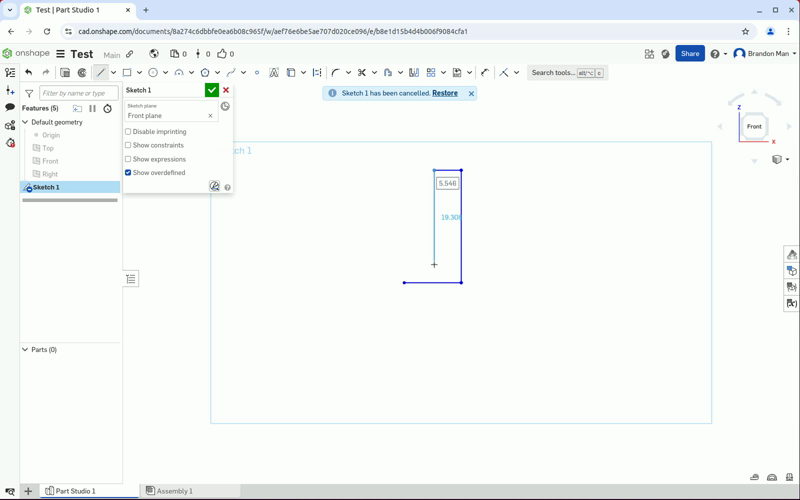
click(434, 264)
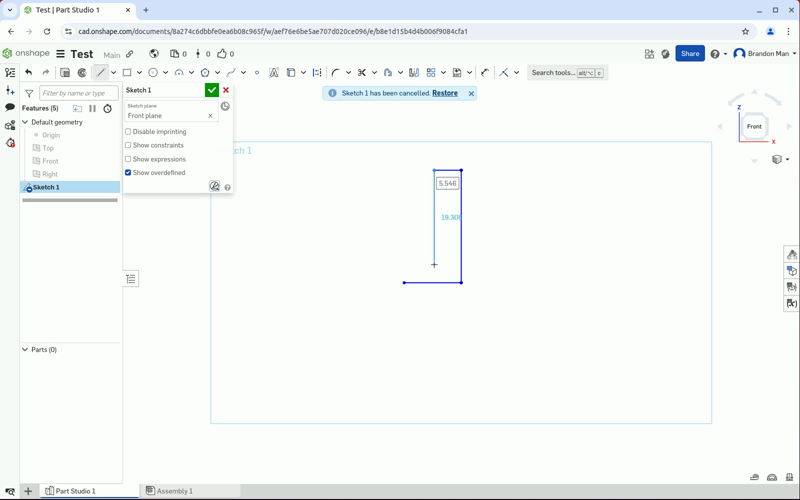
key_up(shift)
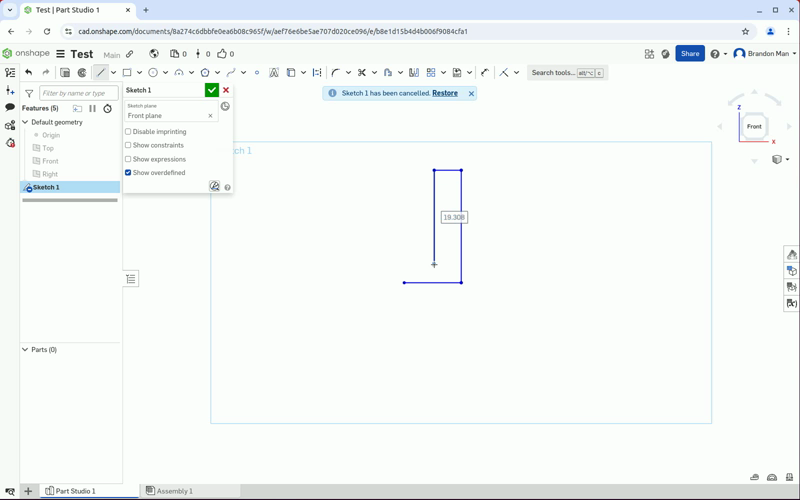
key_down(shift)
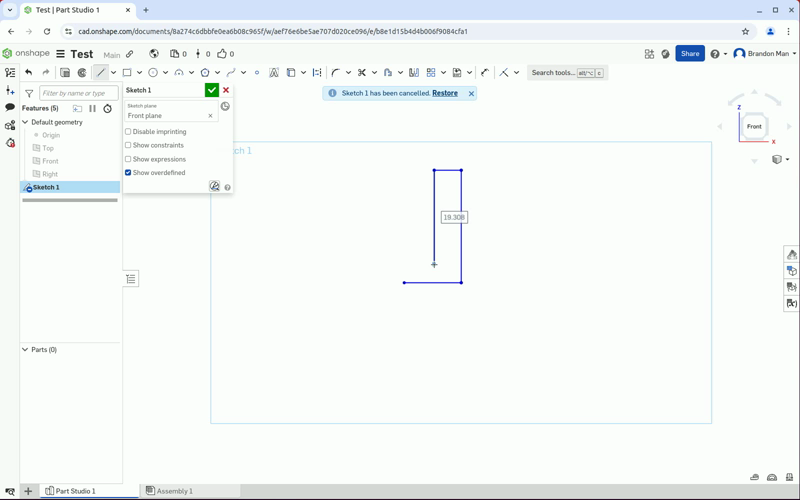
mouse_move(464, 264)
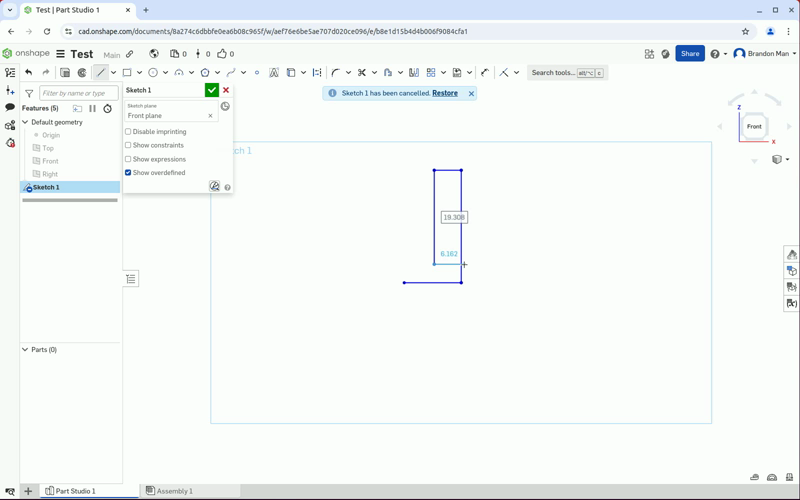
mouse_move(404, 264)
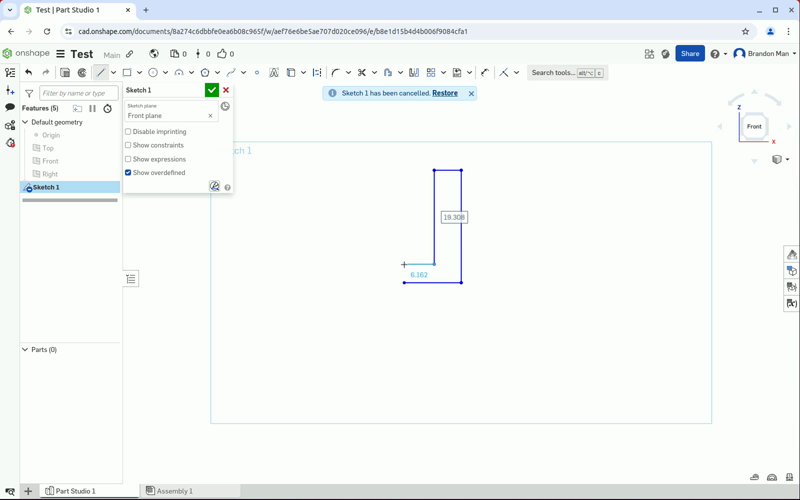
click(404, 264)
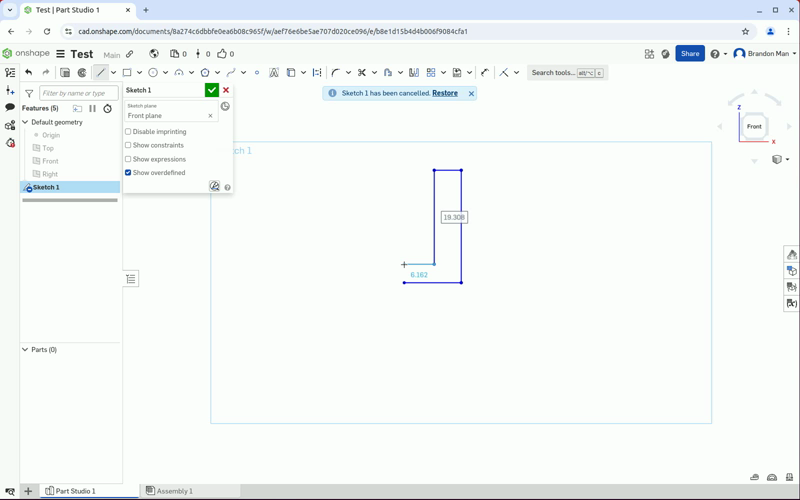
key_up(shift)
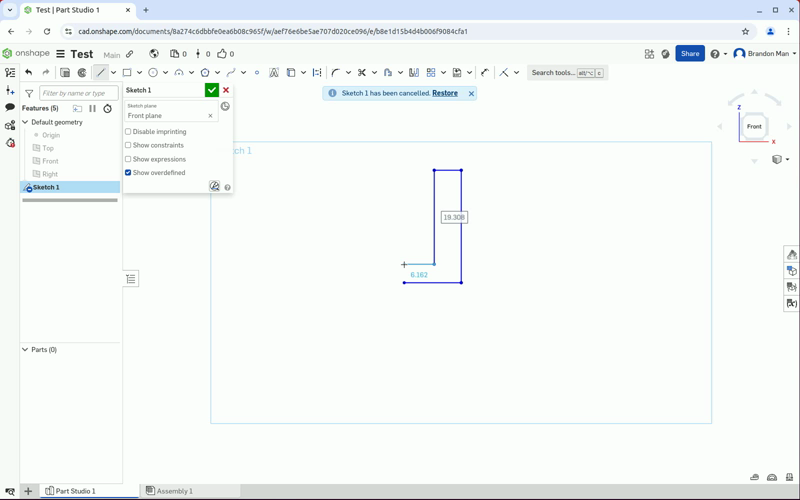
mouse_move(434, 264)
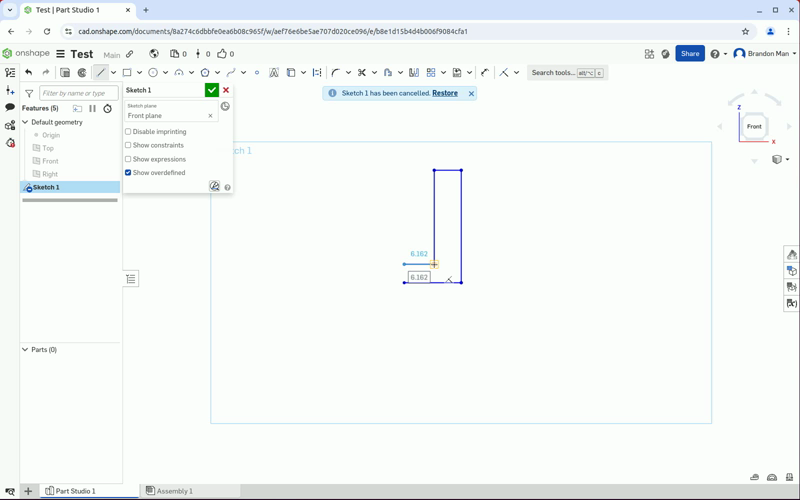
key_down(shift)
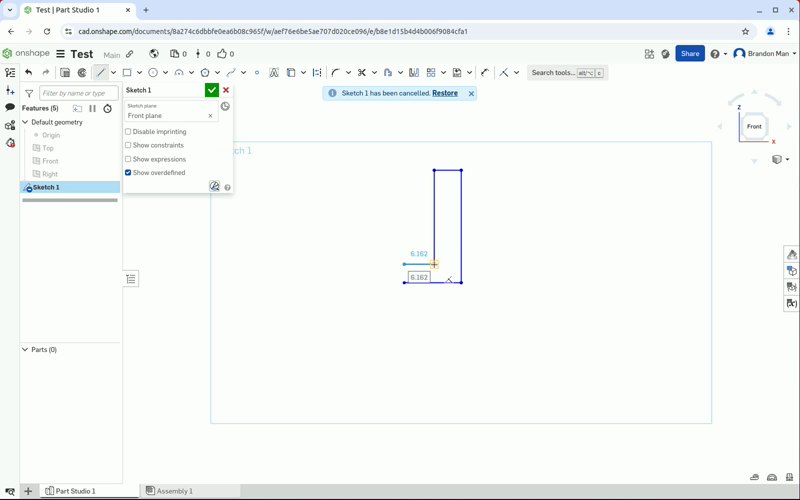
mouse_move(404, 282)
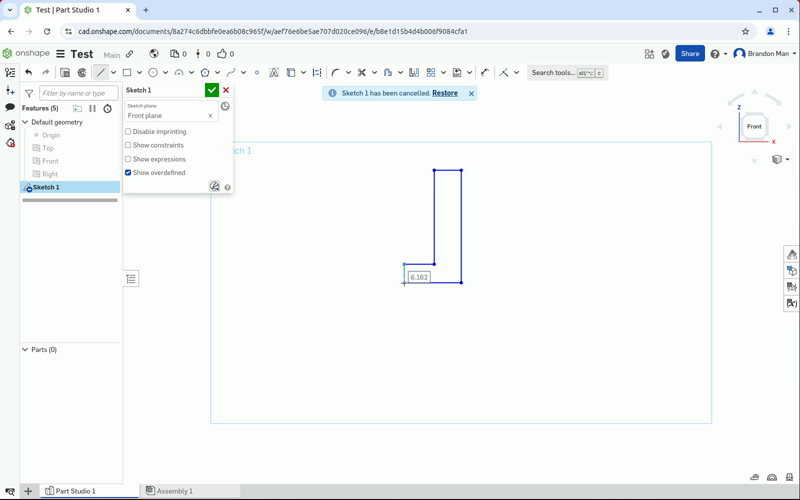
key_up(shift)
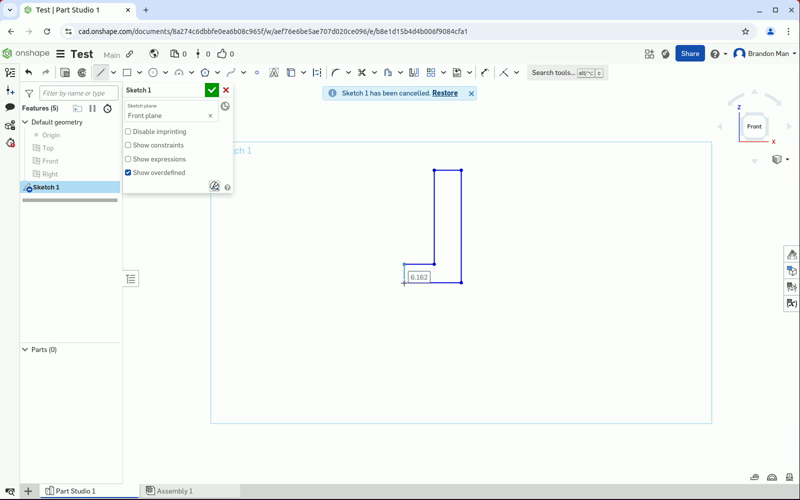
click(404, 282)
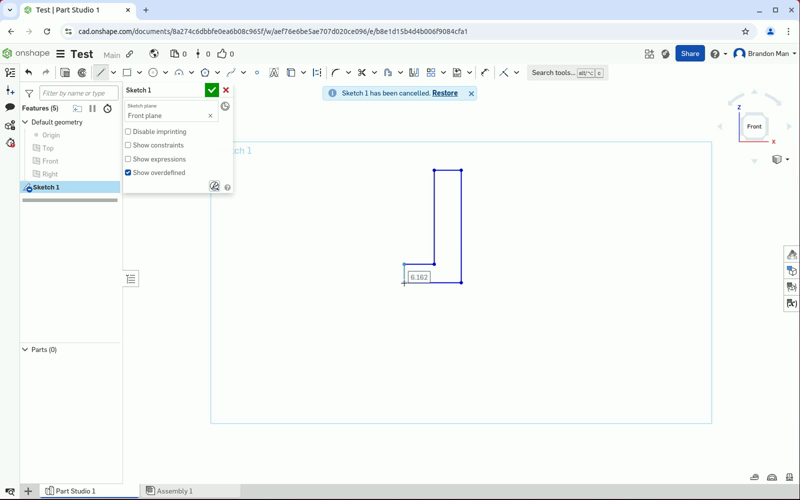
key(esc)
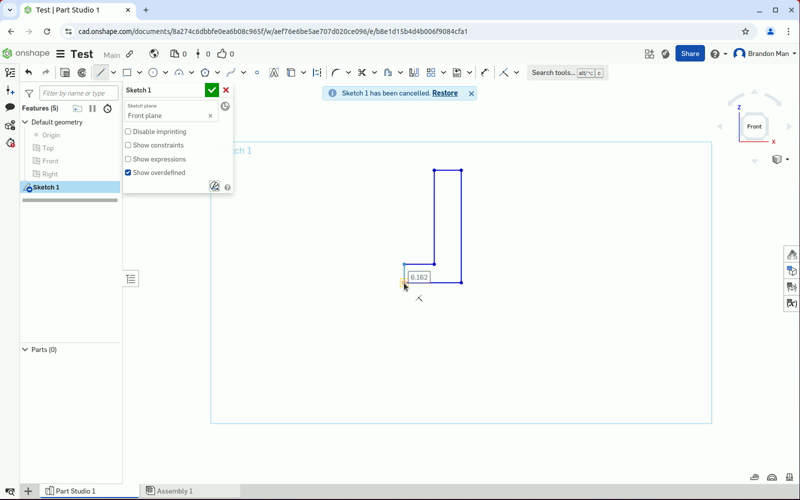
mouse_move(437, 232)
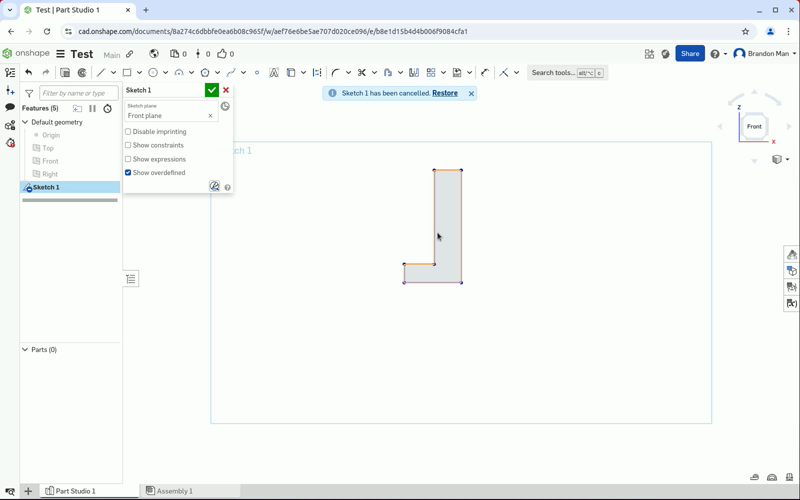
click(437, 232)
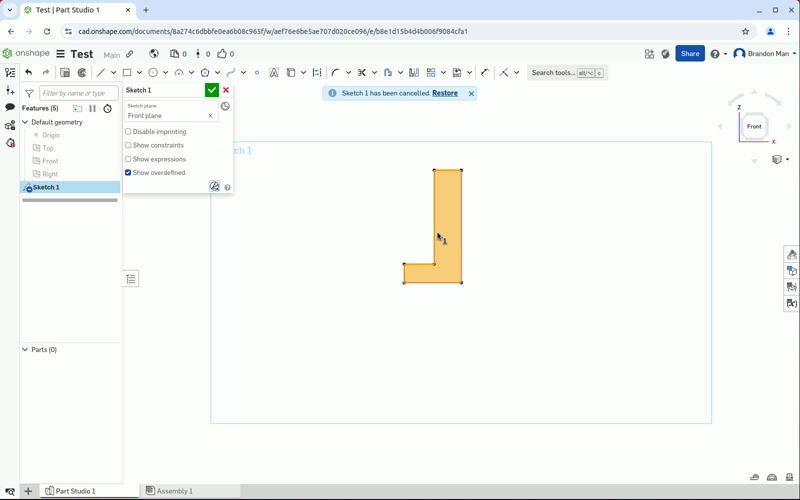
mouse_move(73, 352)
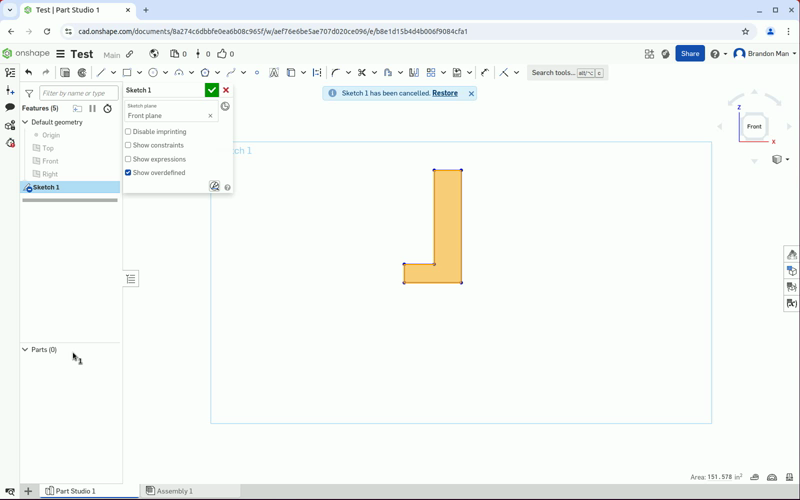
key(shift+y)
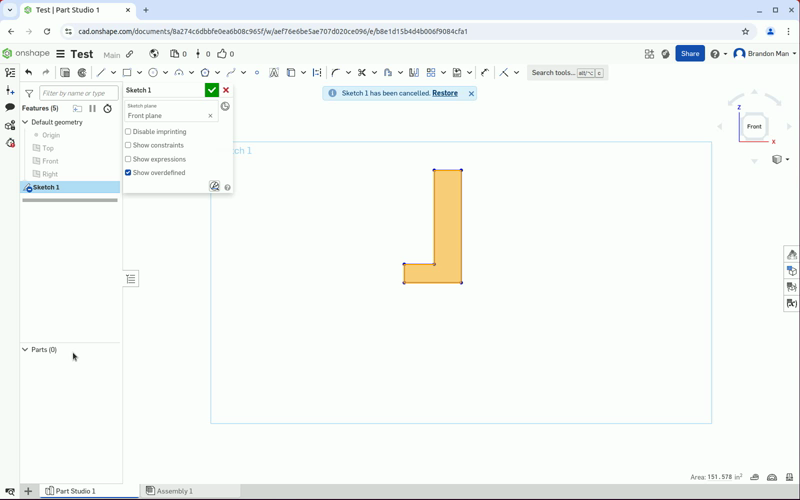
key(shift+e)
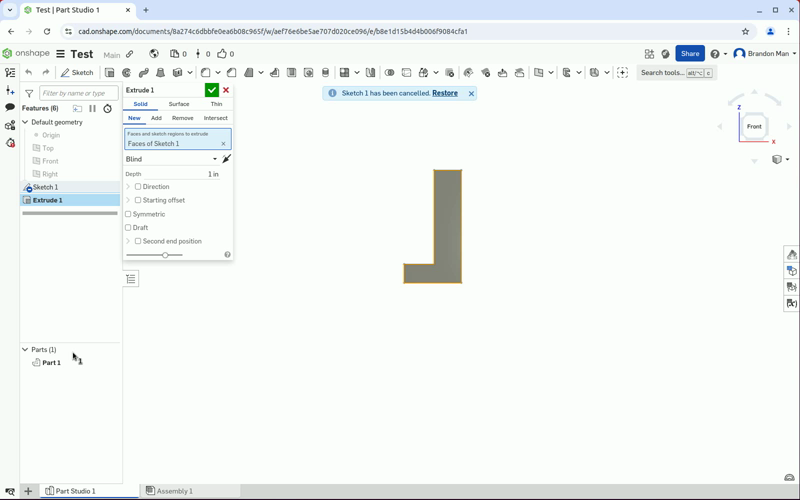
mouse_move(143, 106)
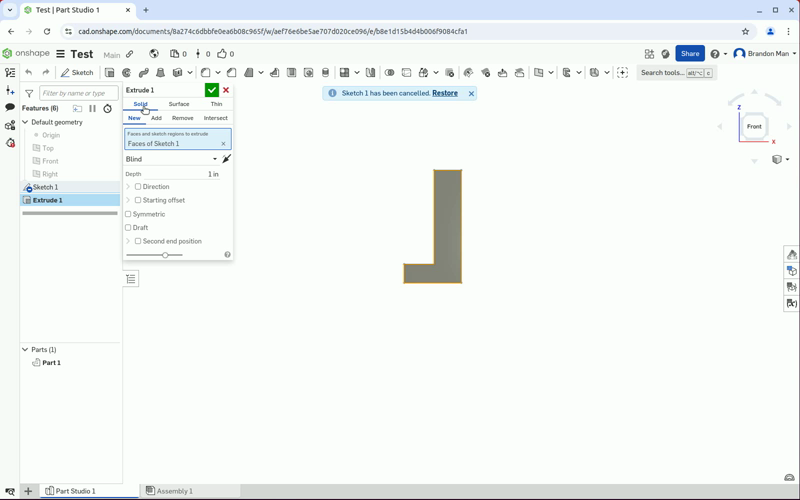
click(143, 106)
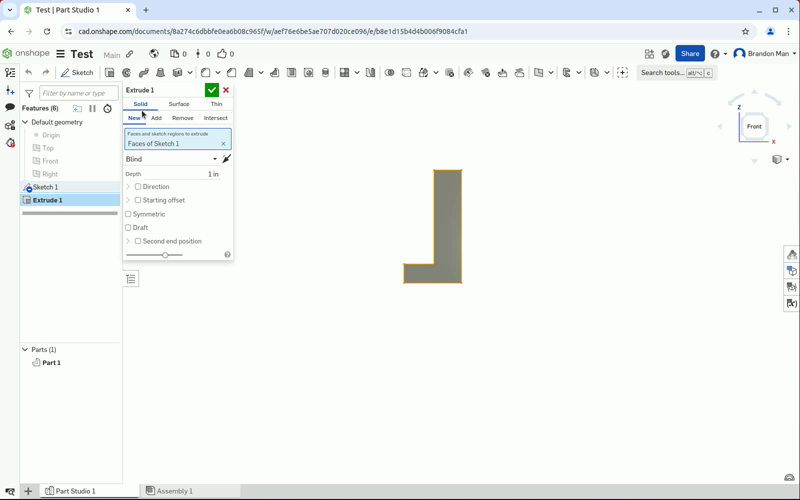
mouse_move(137, 120)
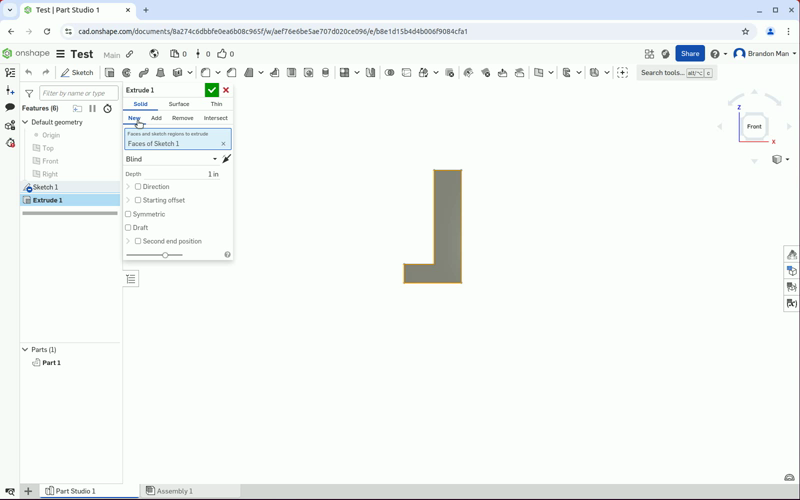
click(137, 120)
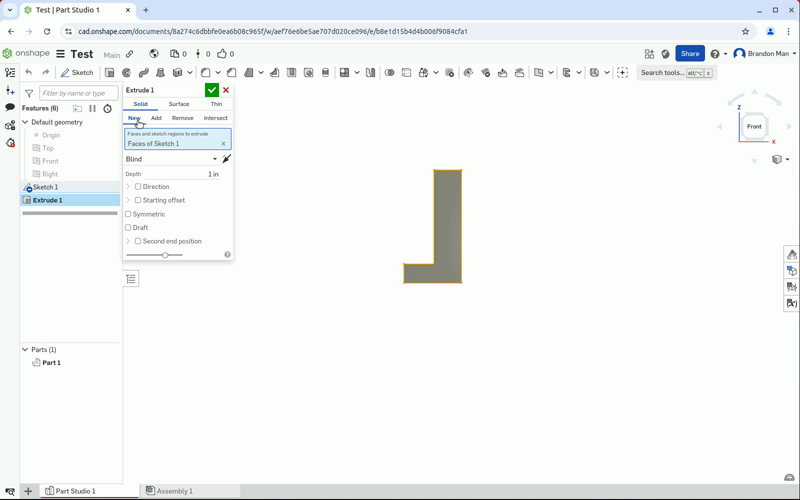
key(tab, 4)
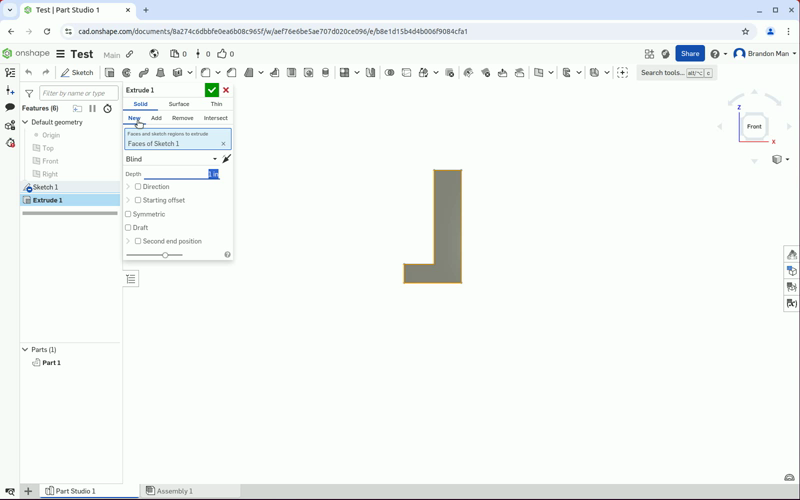
text(23.108)
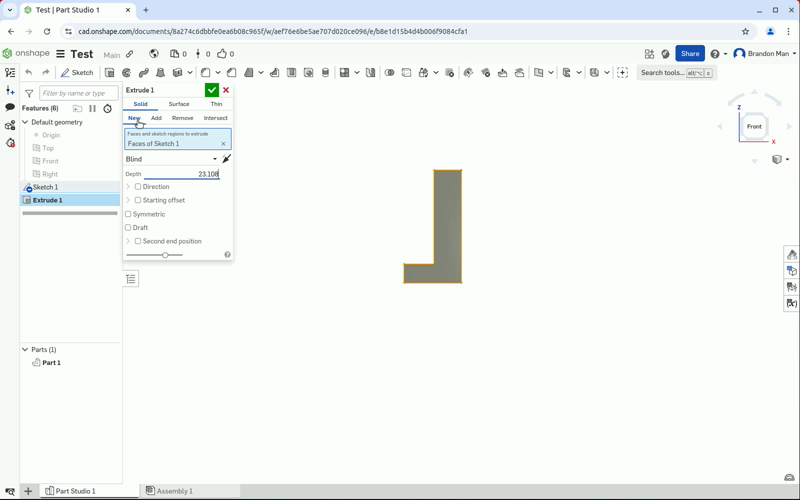
key(tab, 3)
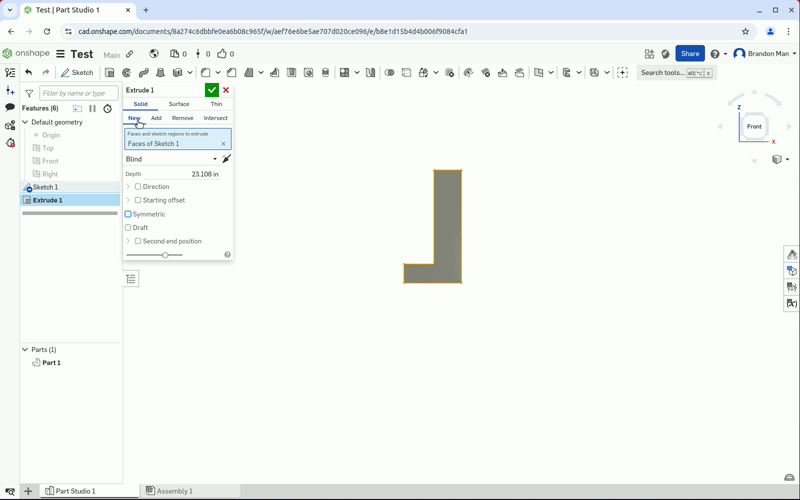
key(space)
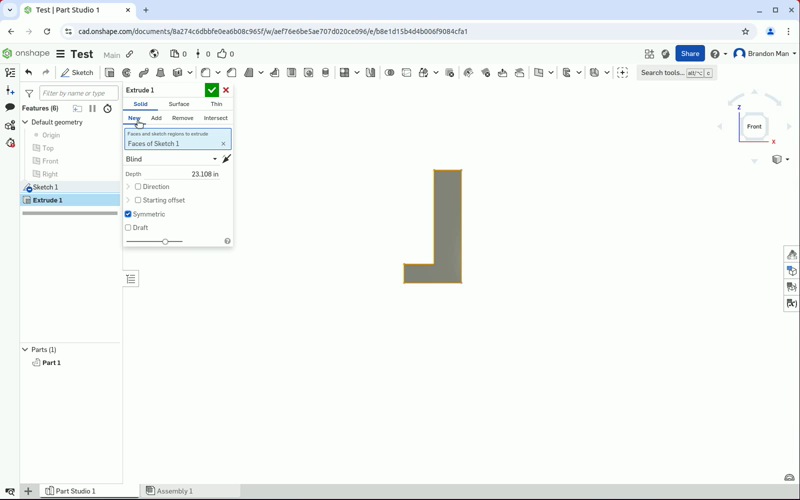
key(enter)
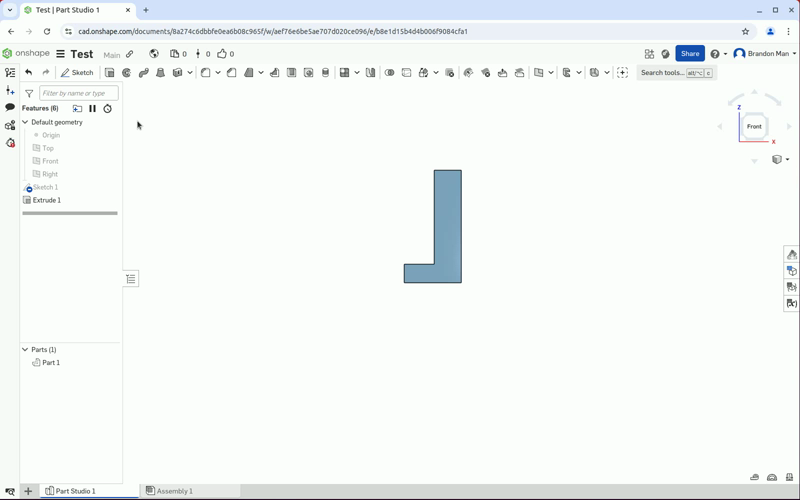
key(shift+h)
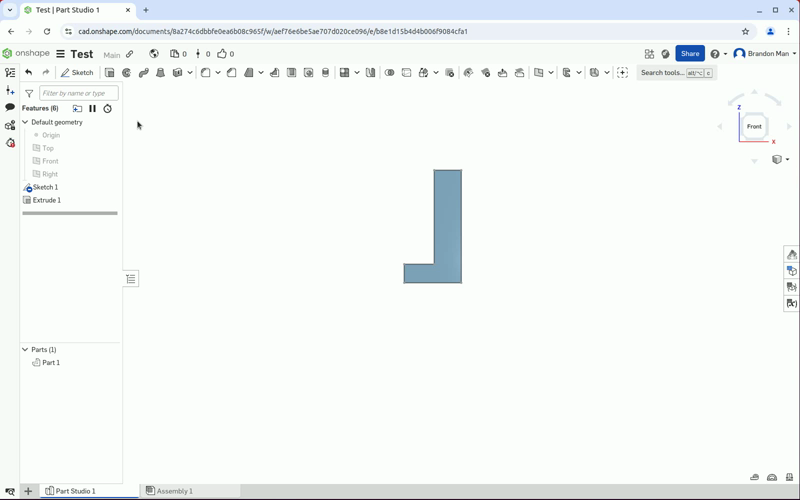
key(shift+h)
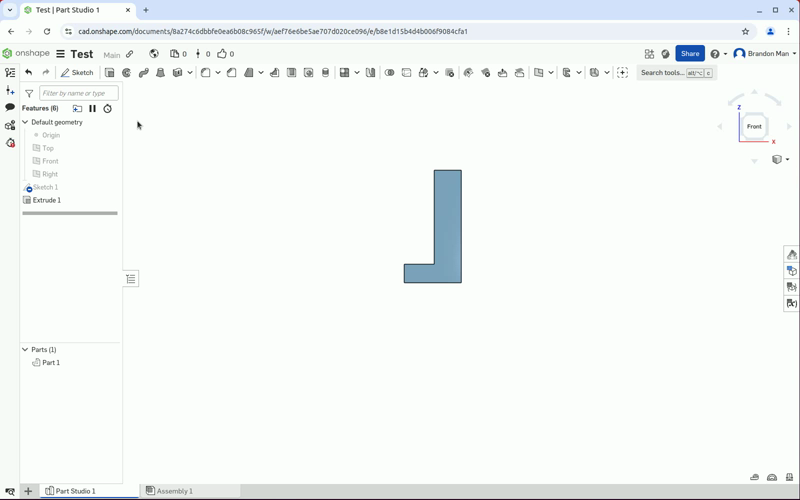
mouse_move(73, 189)
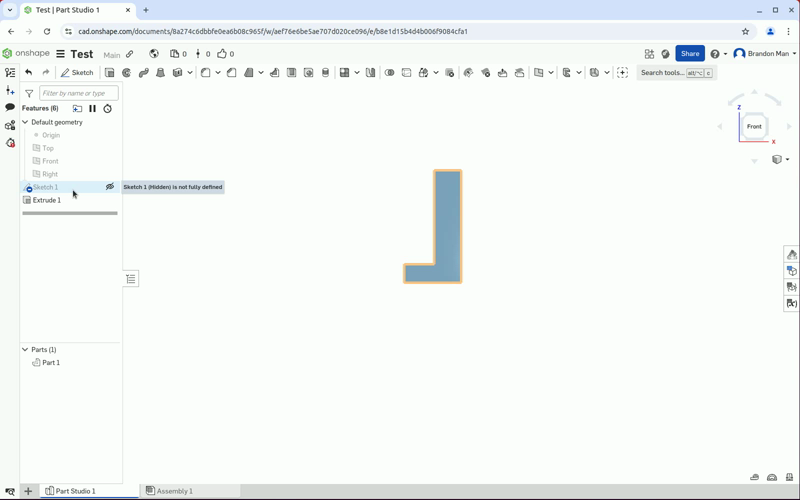
click(73, 189)
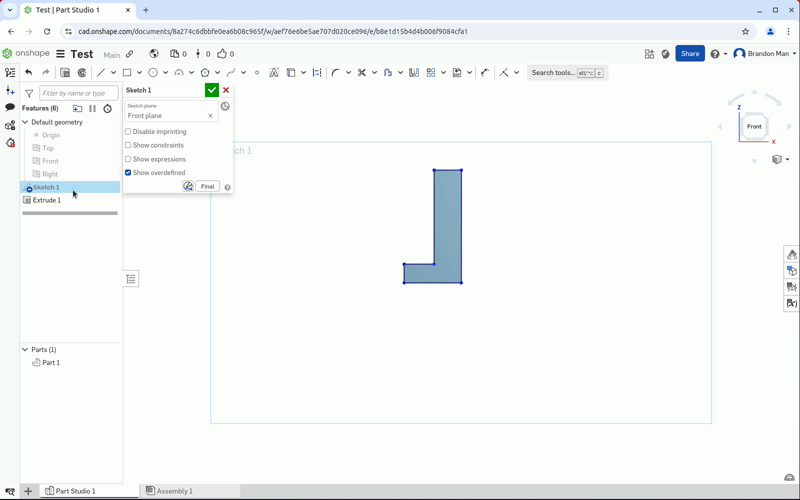
mouse_move(229, 92)
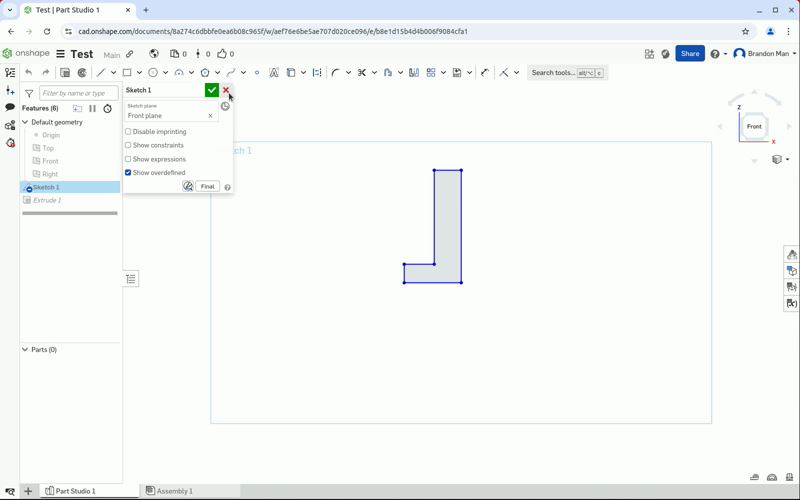
click(229, 92)
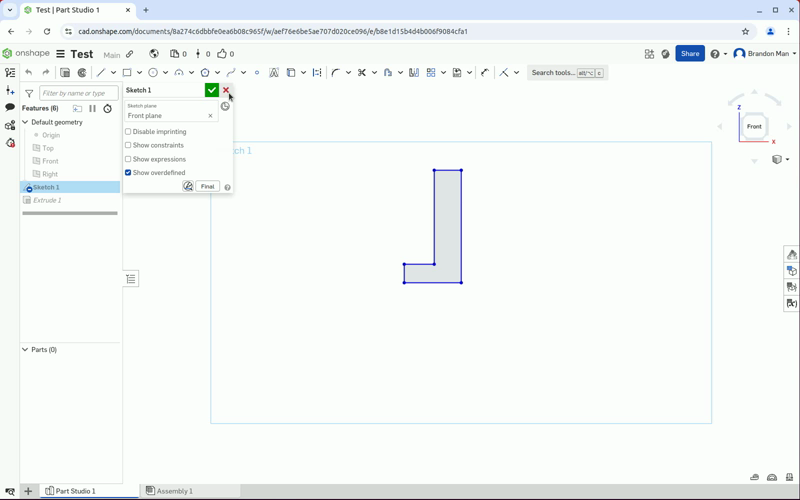
key(shift+s)
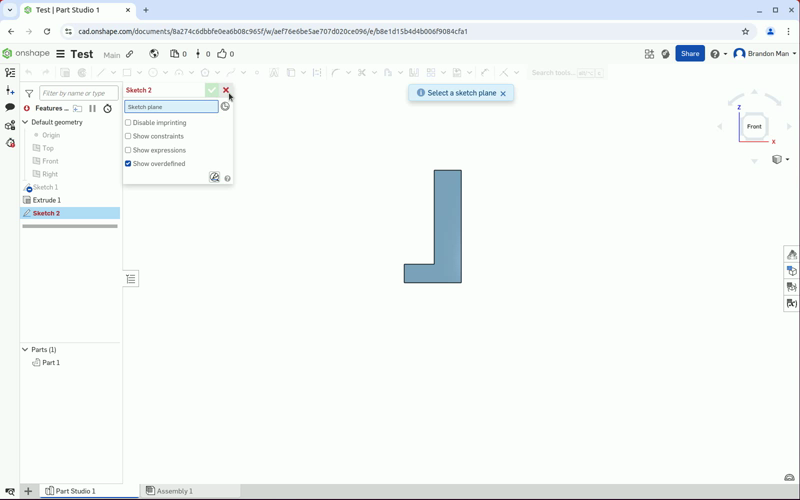
mouse_move(73, 163)
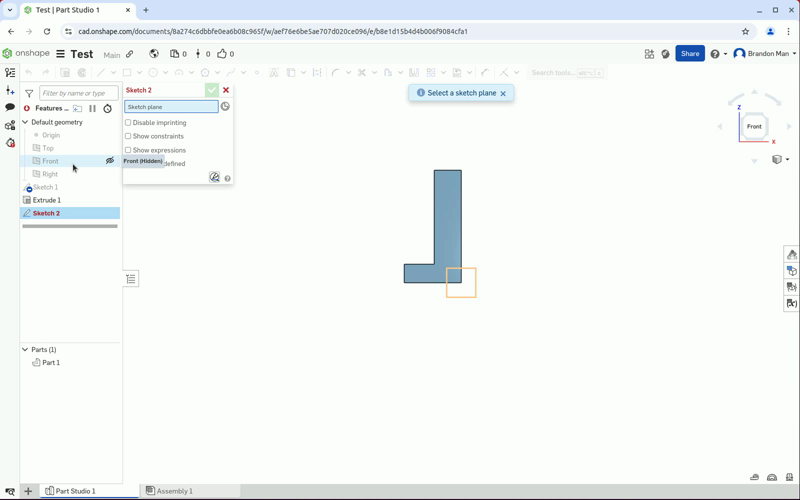
click(73, 163)
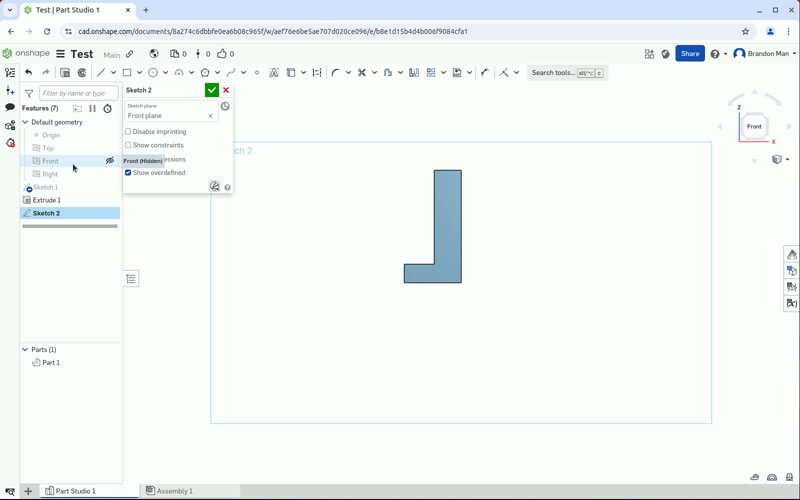
mouse_move(73, 352)
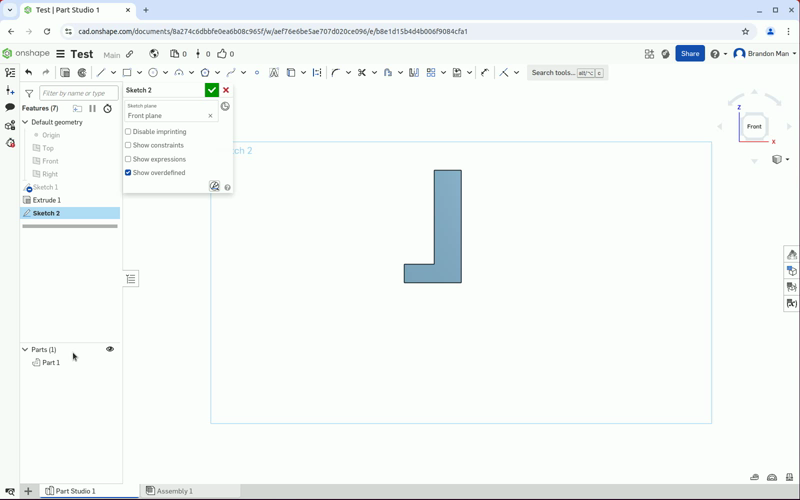
key(y)
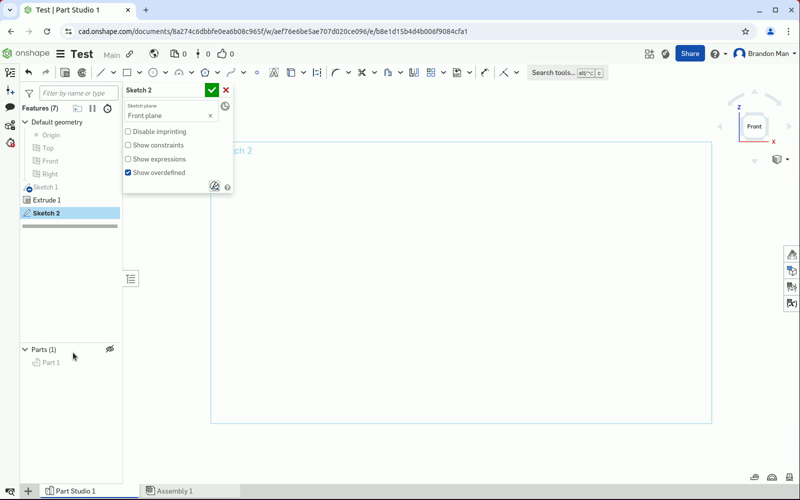
key(l)
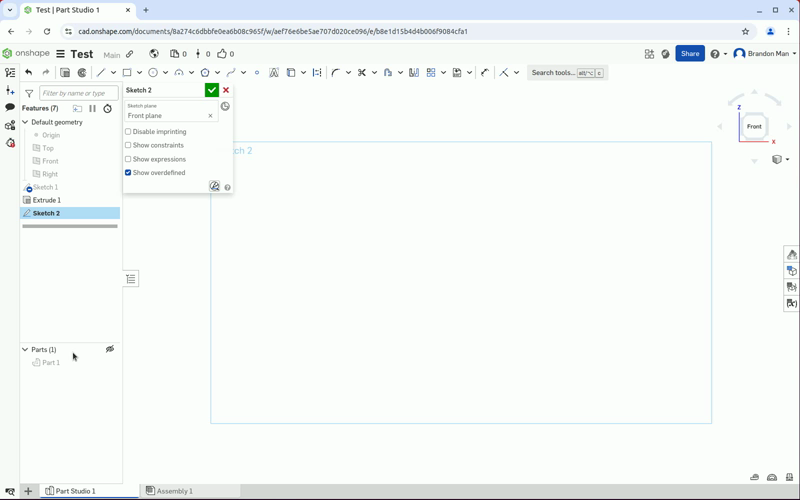
key_down(shift)
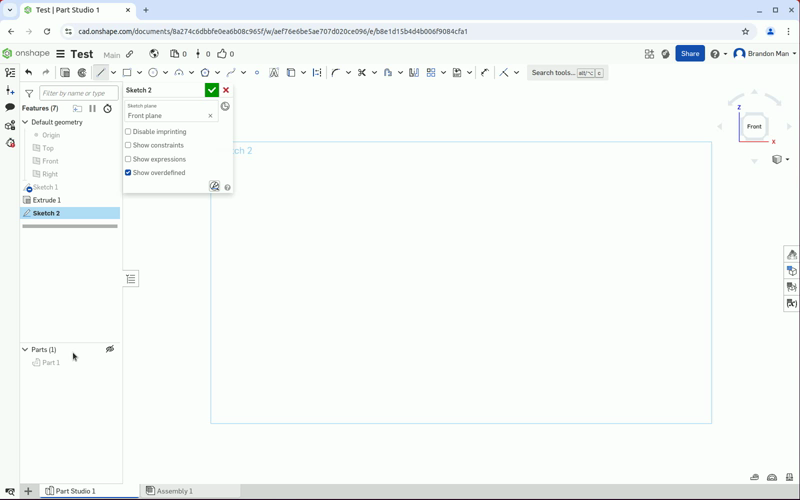
mouse_move(404, 282)
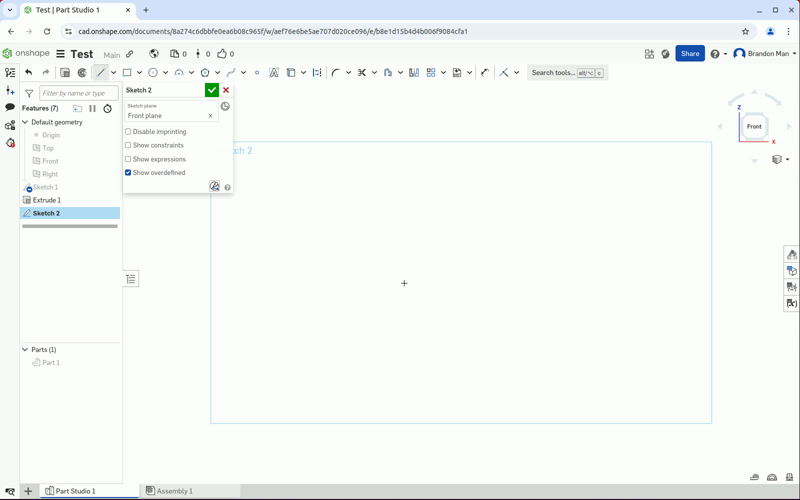
click(404, 282)
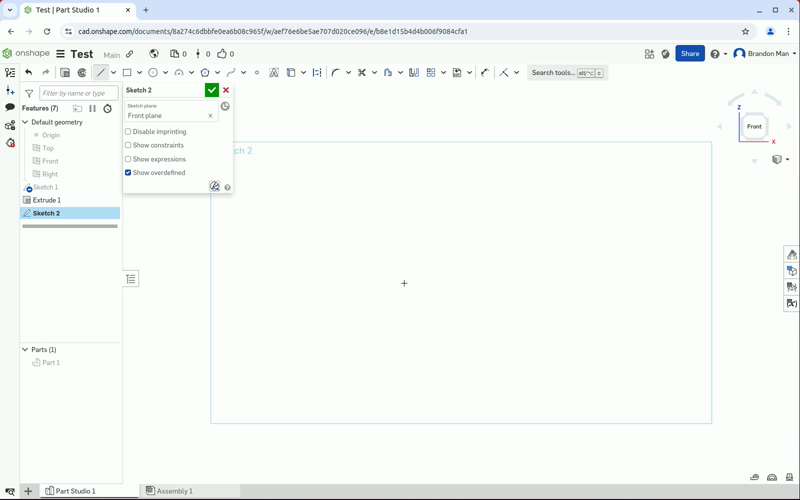
key_up(shift)
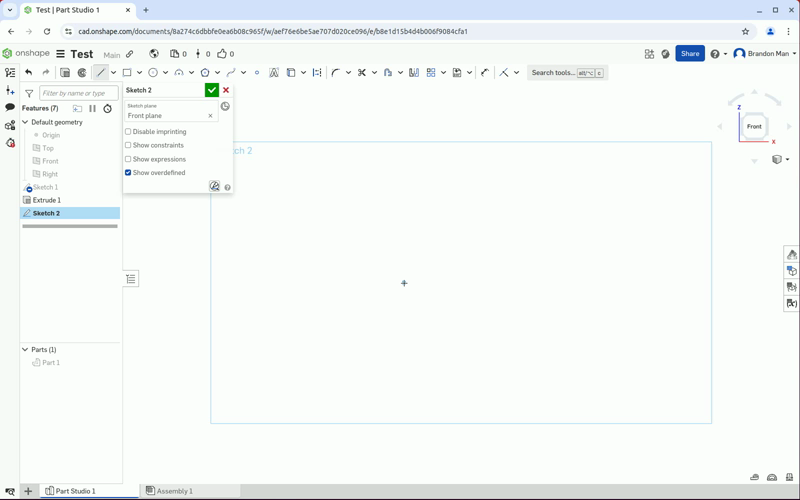
key_down(shift)
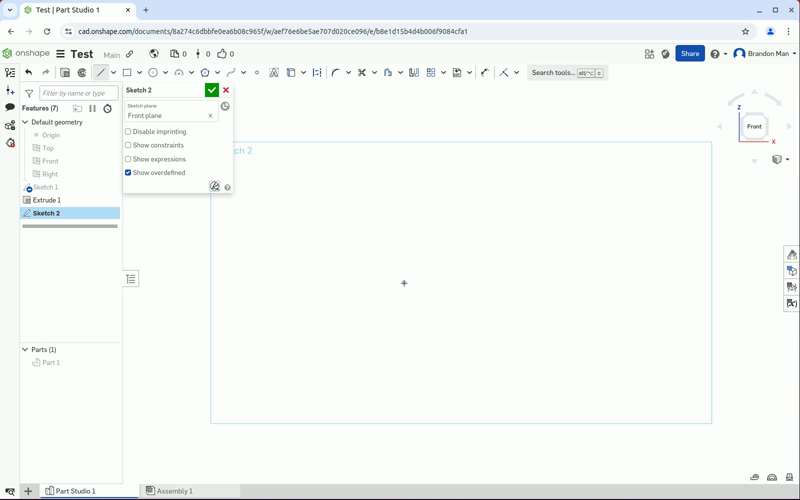
mouse_move(434, 282)
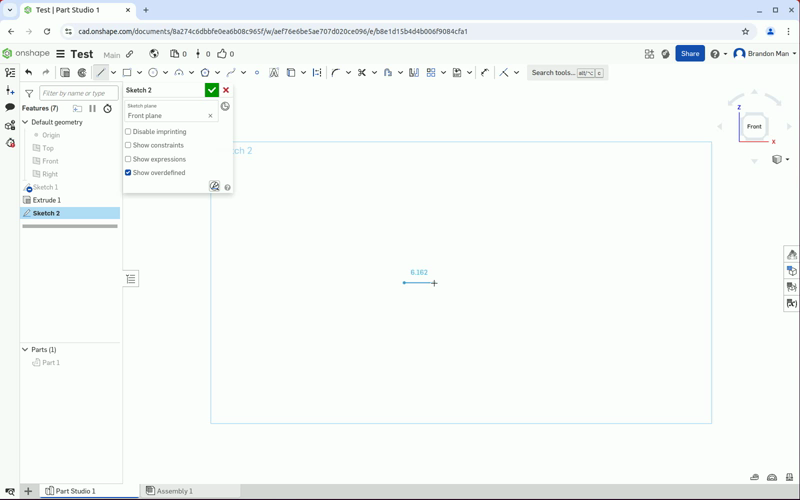
mouse_move(461, 282)
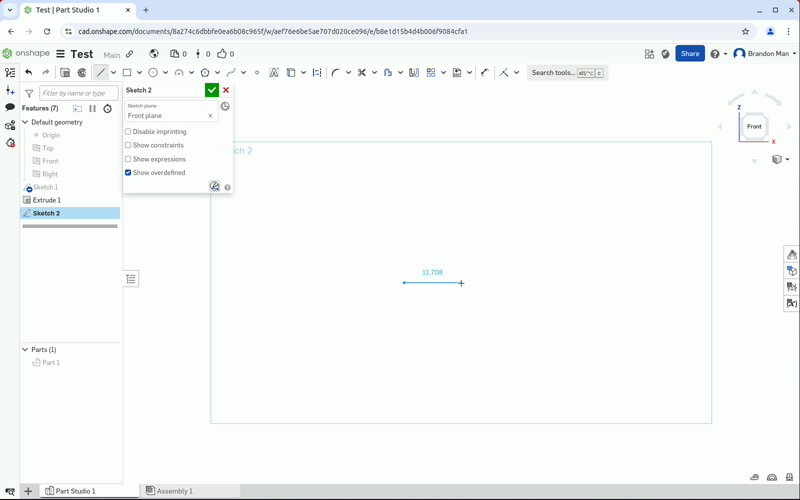
click(461, 282)
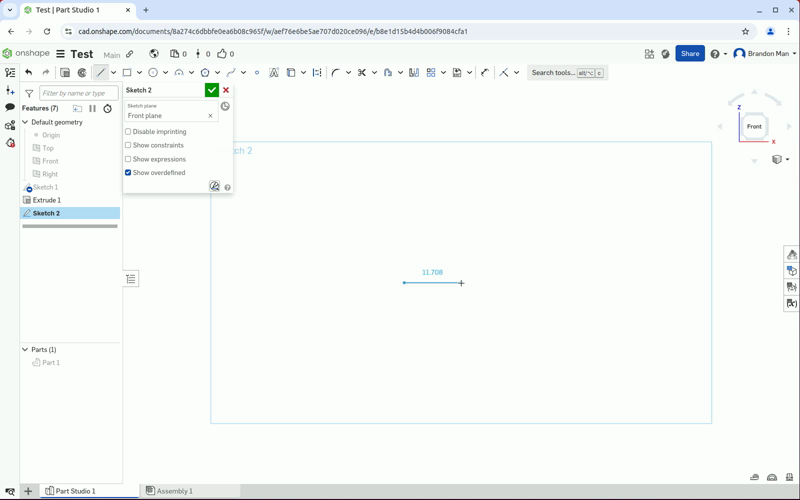
key_up(shift)
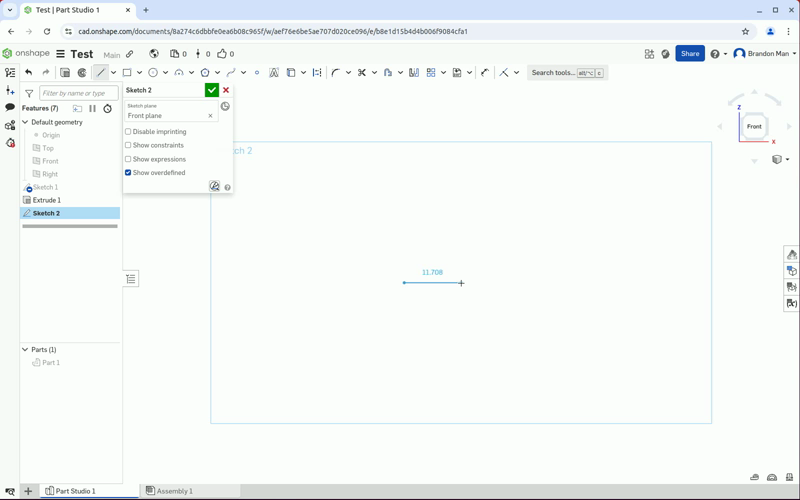
key_down(shift)
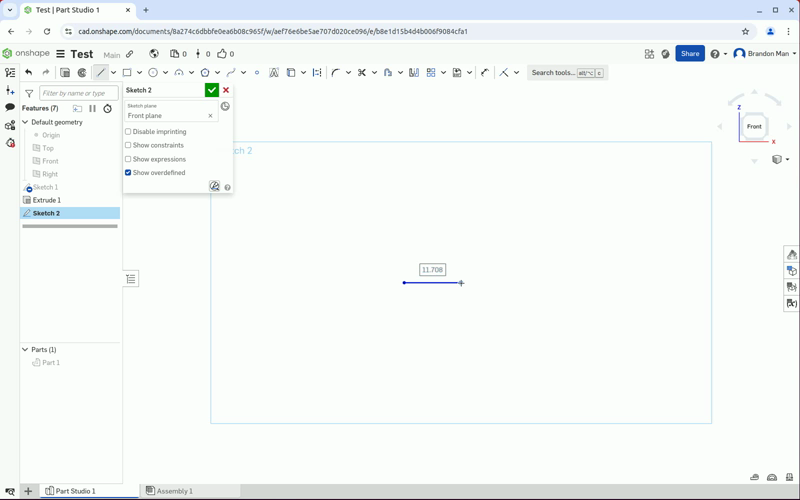
mouse_move(461, 170)
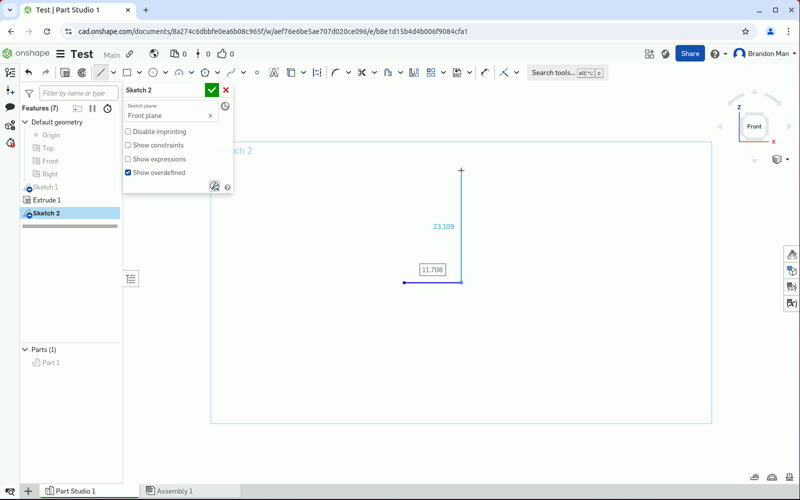
click(461, 170)
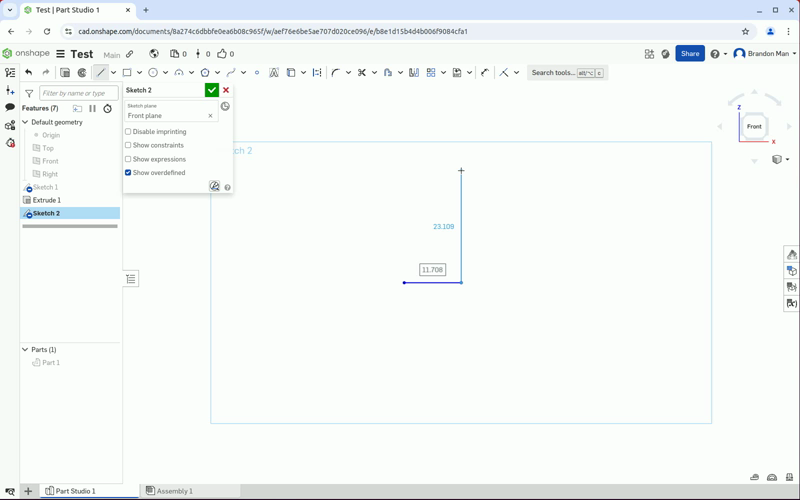
key_up(shift)
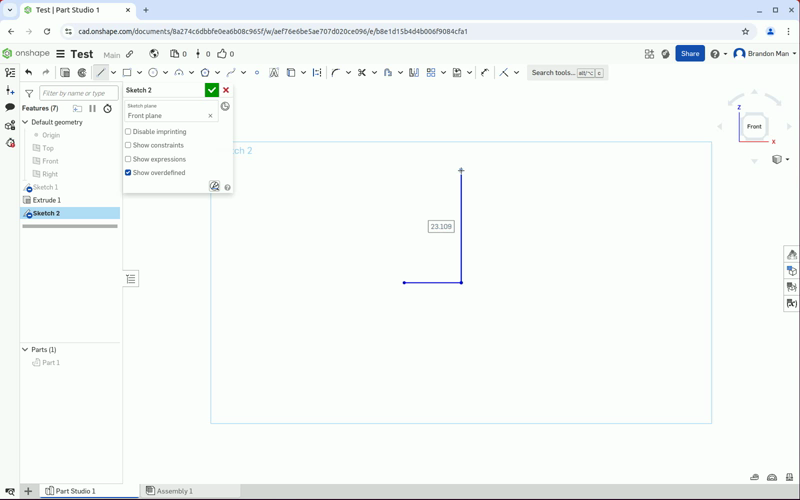
key_down(shift)
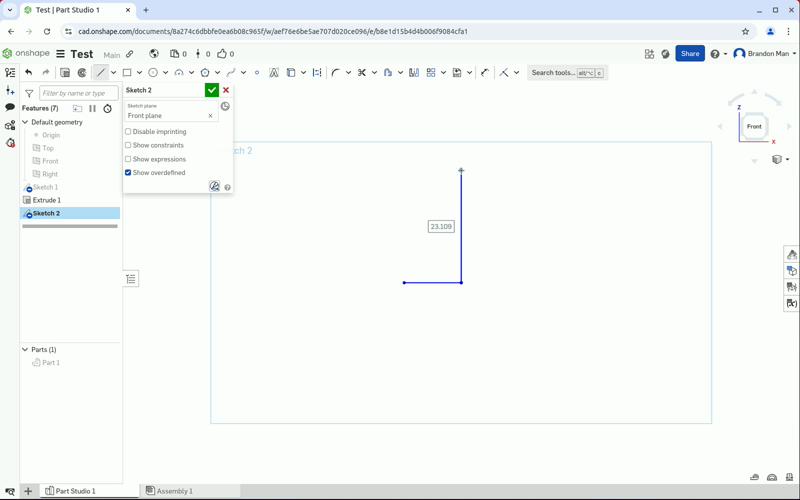
mouse_move(491, 170)
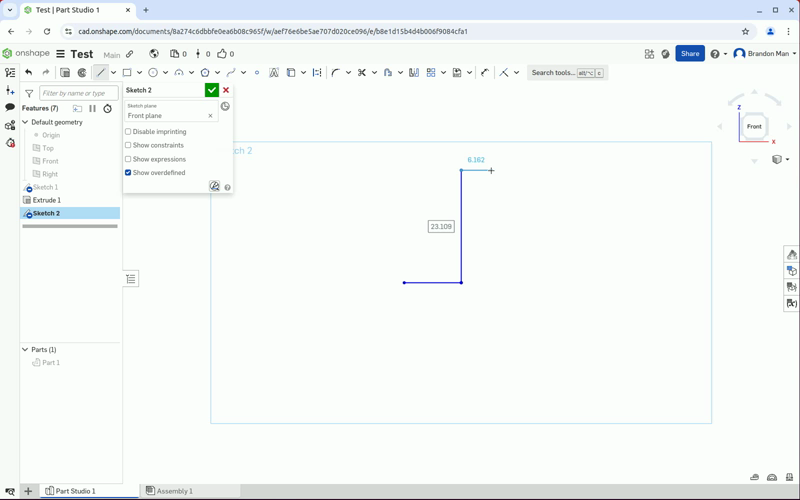
mouse_move(434, 170)
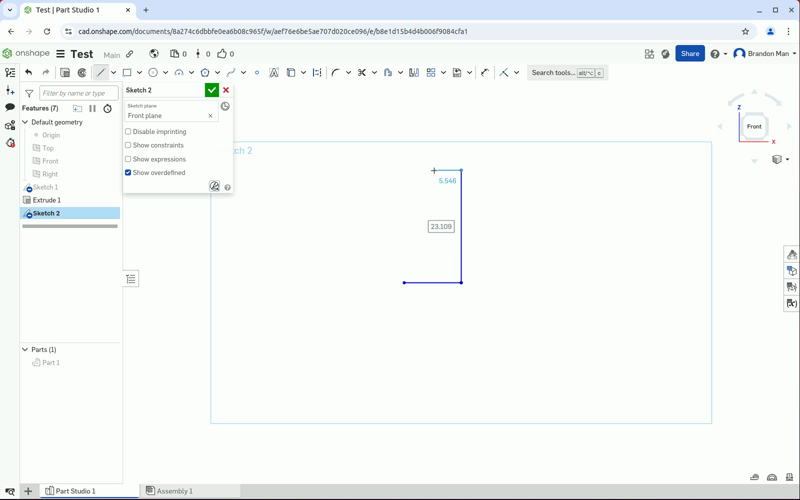
click(434, 170)
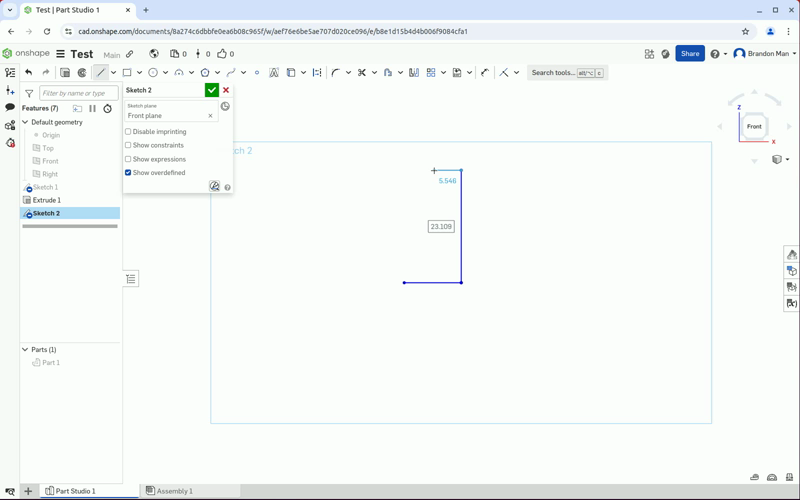
key_up(shift)
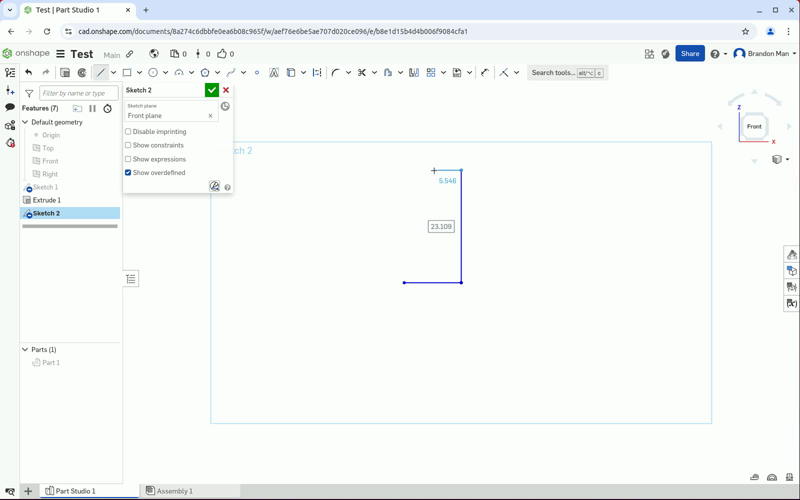
key_down(shift)
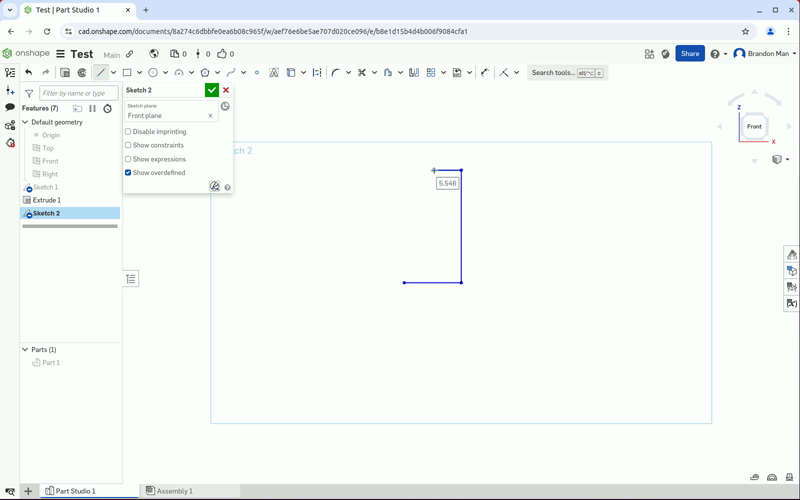
mouse_move(434, 264)
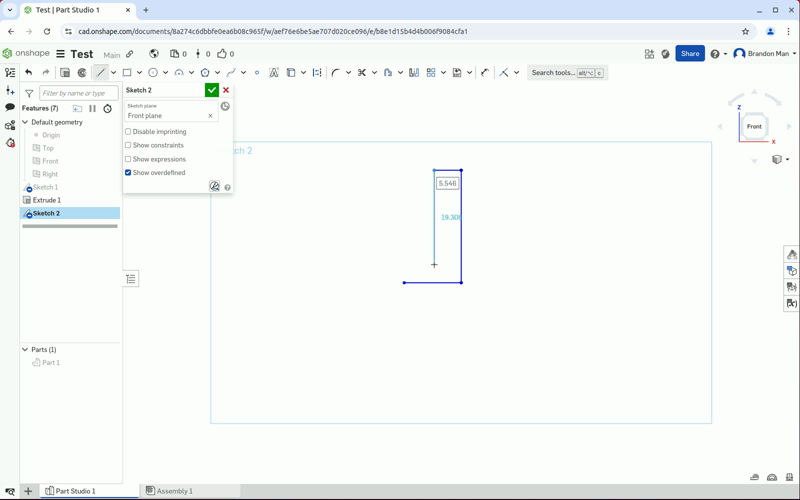
click(434, 264)
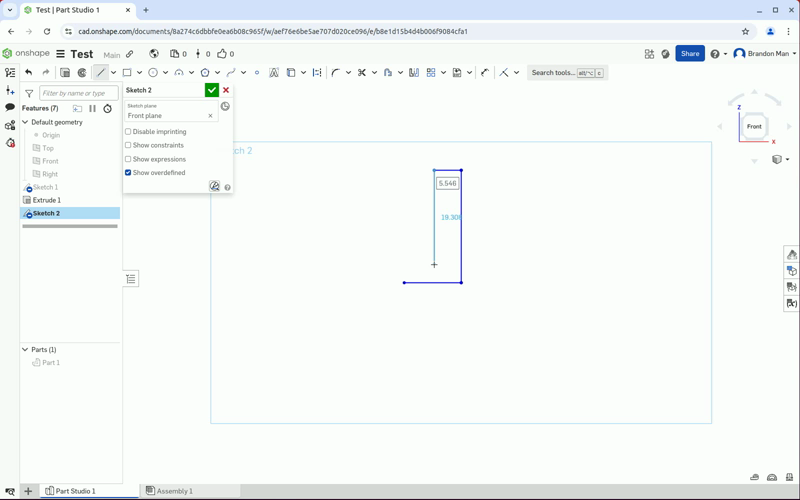
key_up(shift)
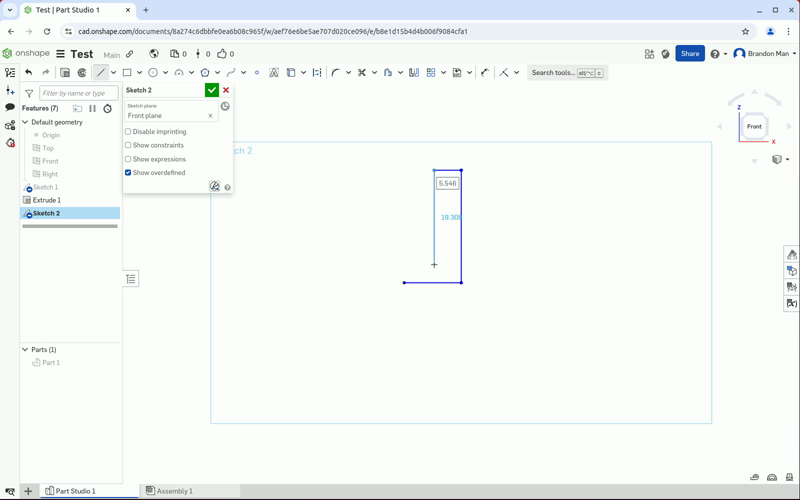
key_down(shift)
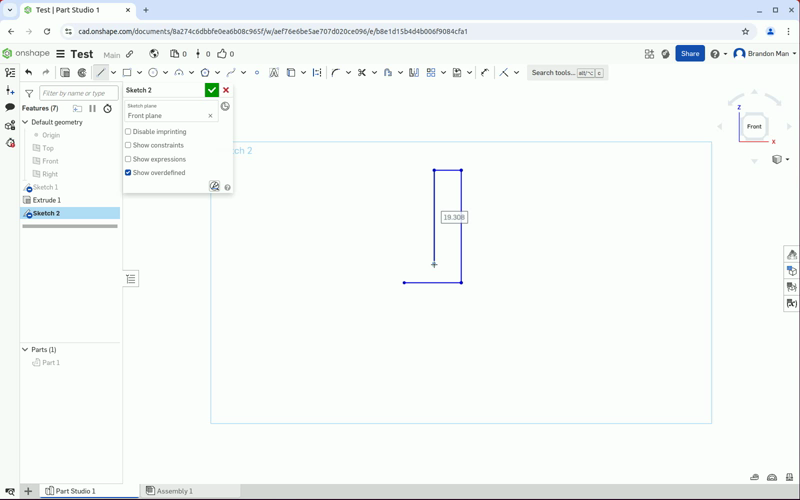
mouse_move(464, 264)
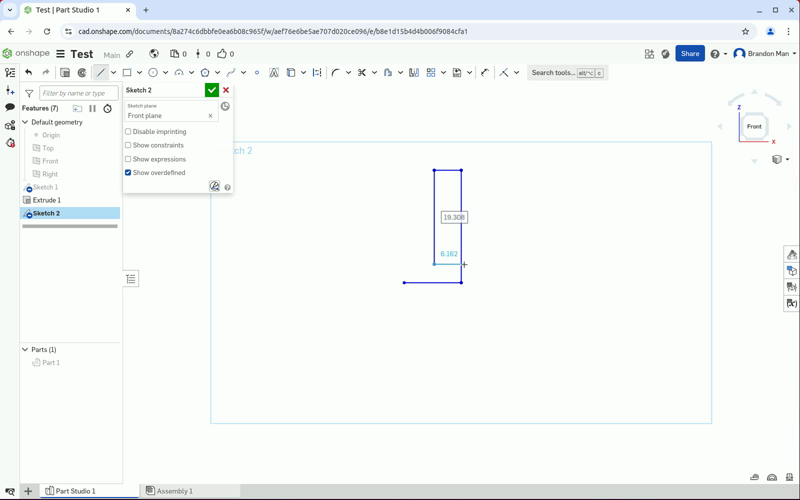
mouse_move(404, 264)
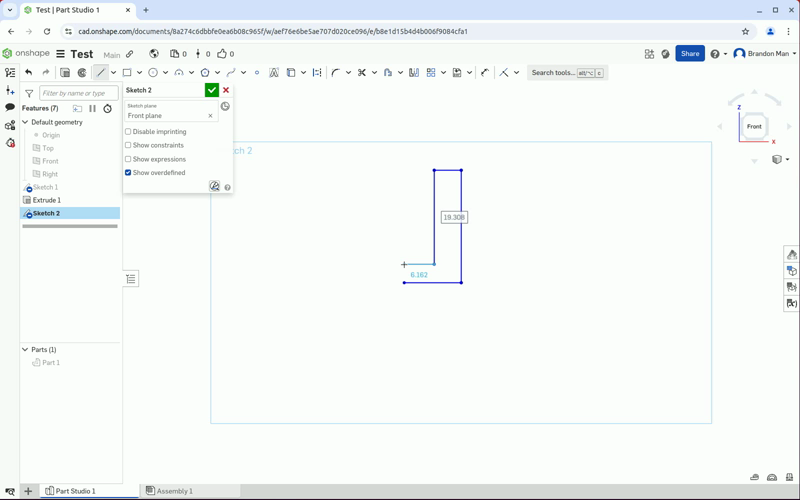
click(404, 264)
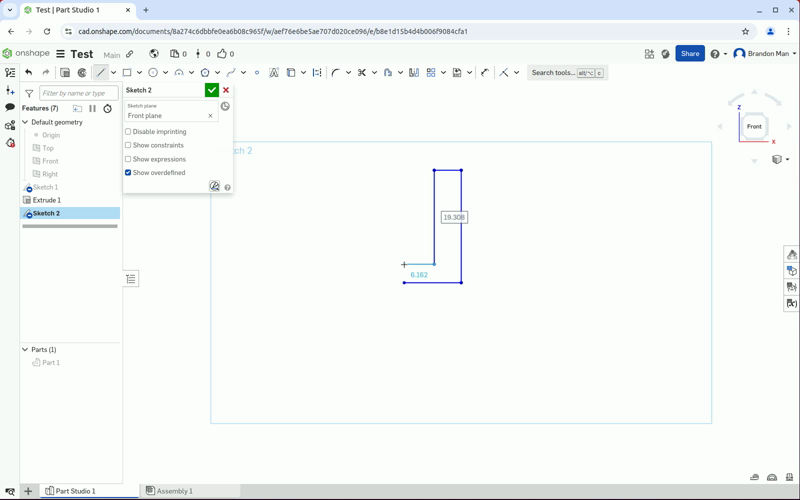
key_up(shift)
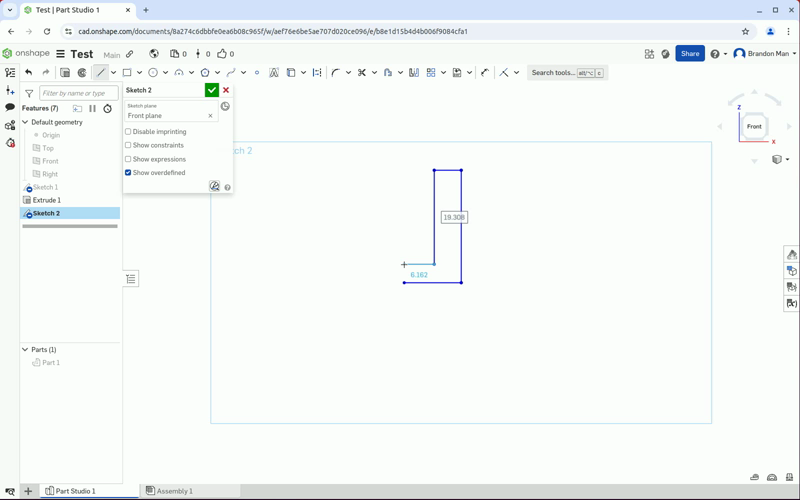
mouse_move(434, 264)
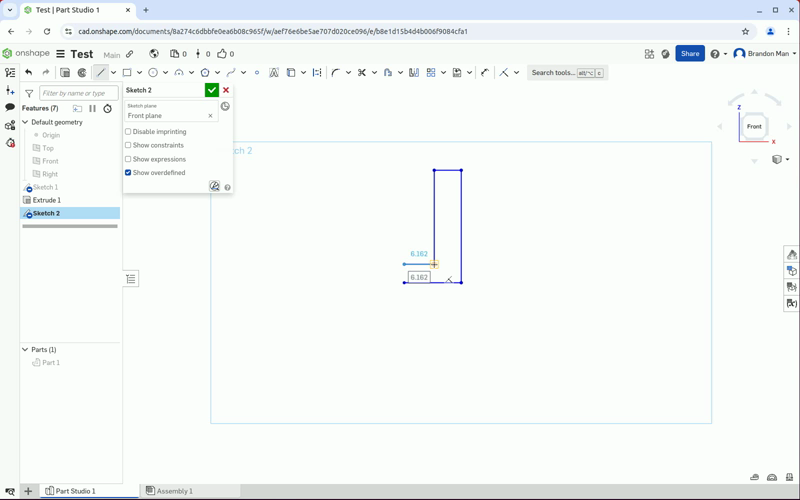
key_down(shift)
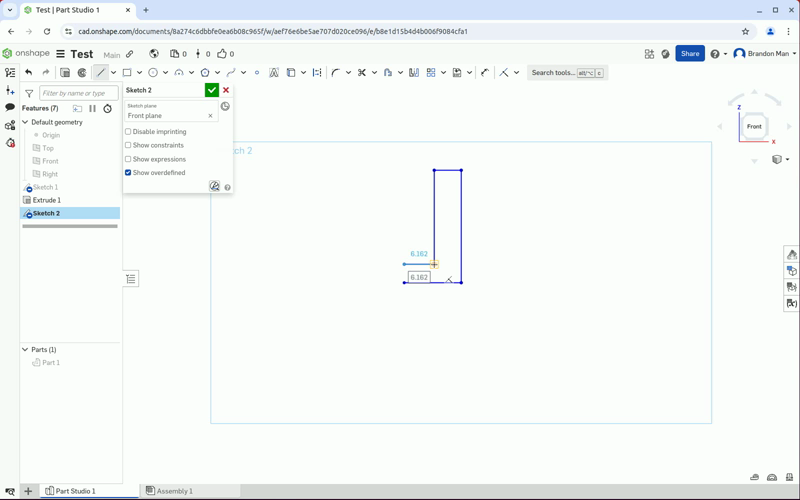
mouse_move(404, 282)
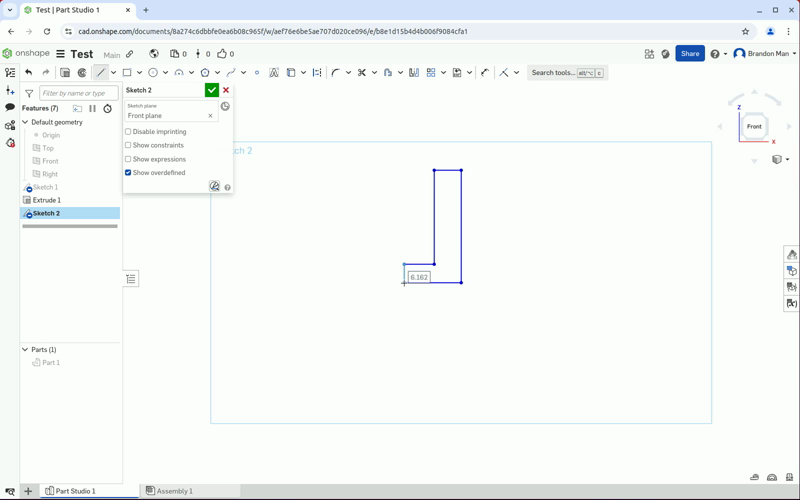
key_up(shift)
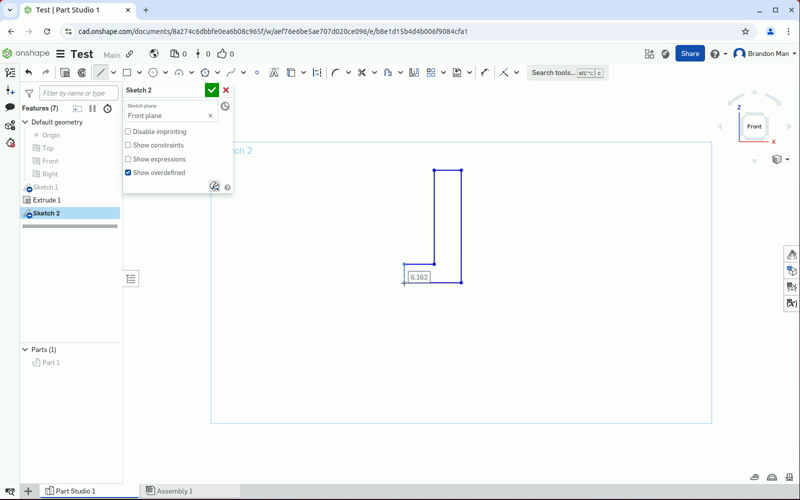
click(404, 282)
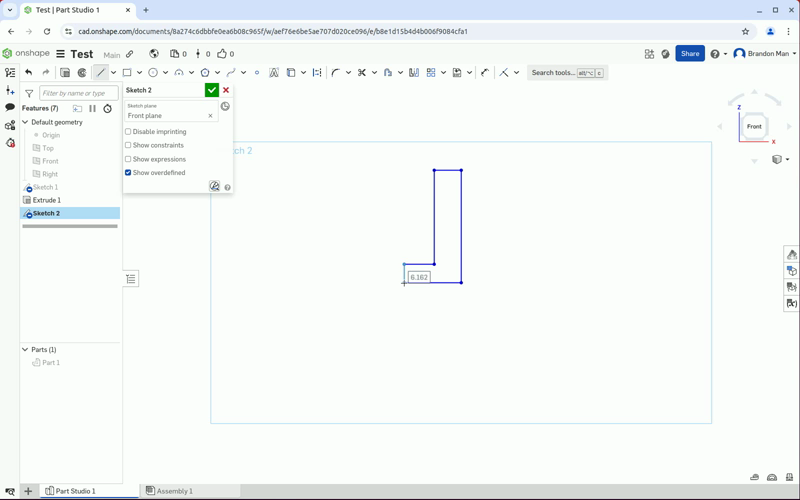
key(esc)
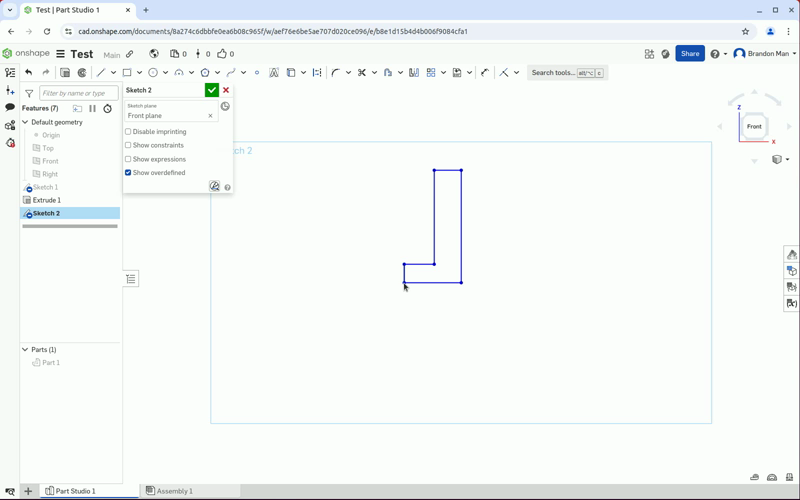
mouse_move(446, 249)
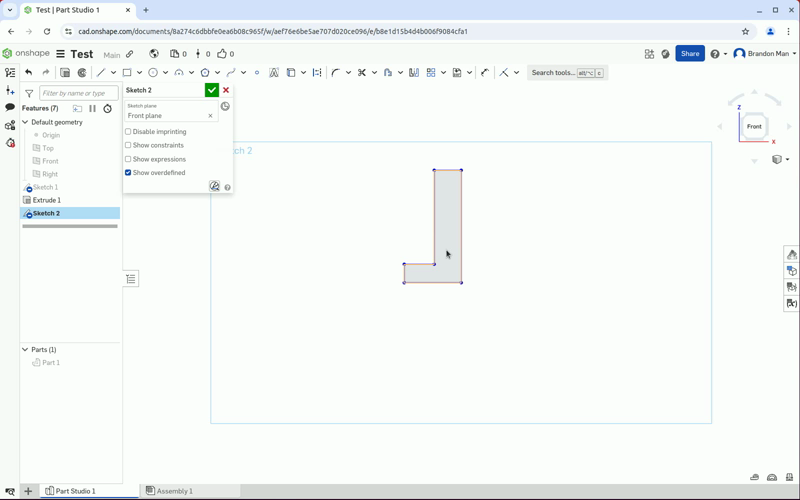
click(446, 249)
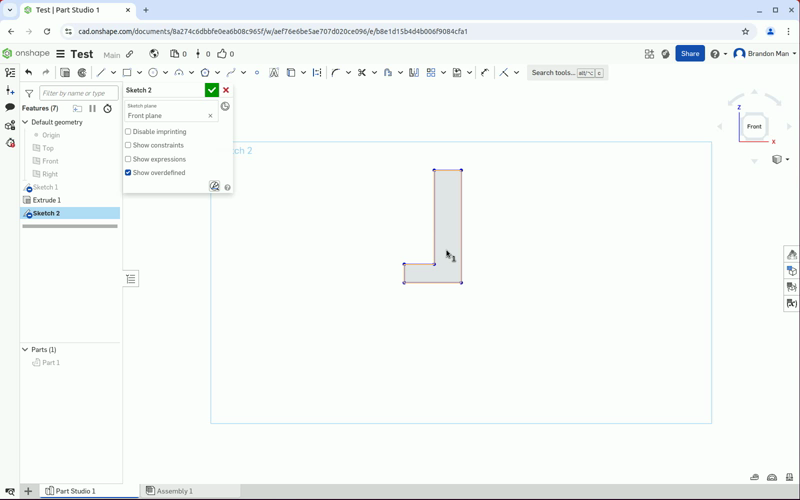
mouse_move(73, 352)
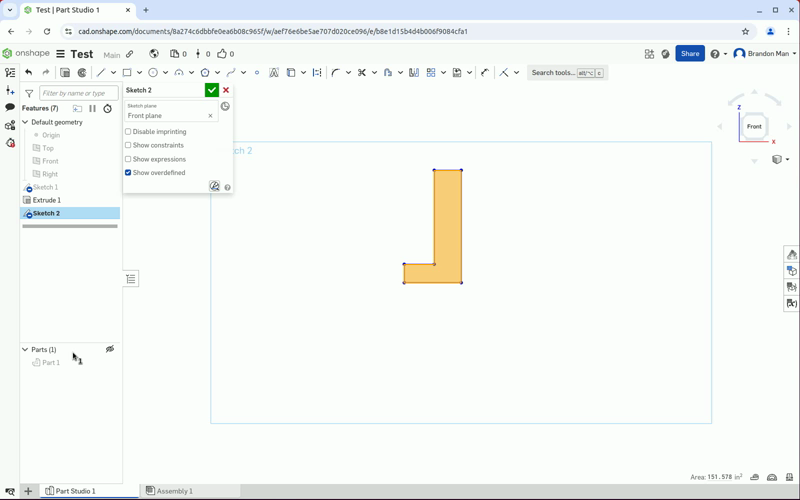
key(shift+y)
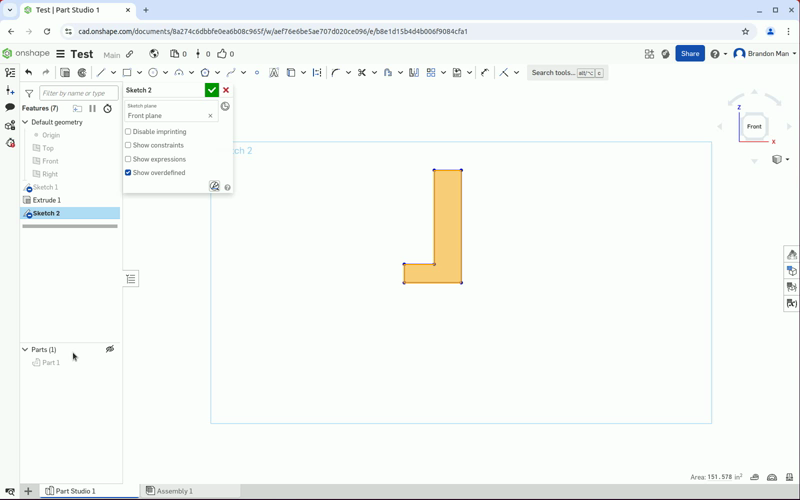
key(shift+e)
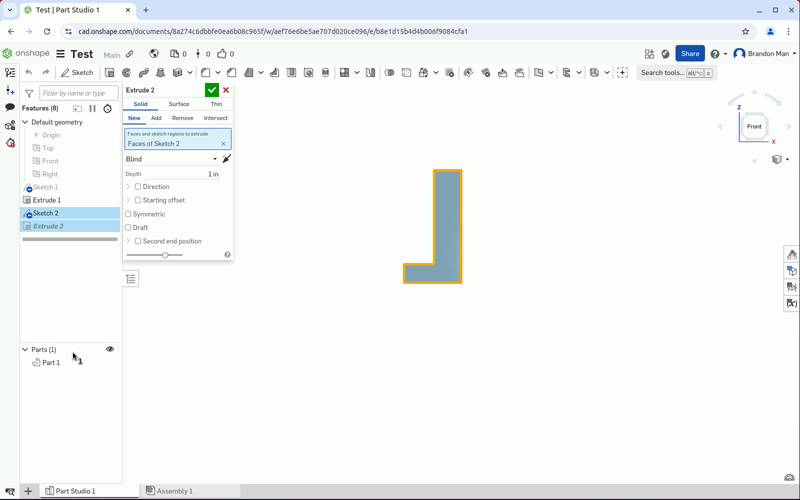
mouse_move(143, 106)
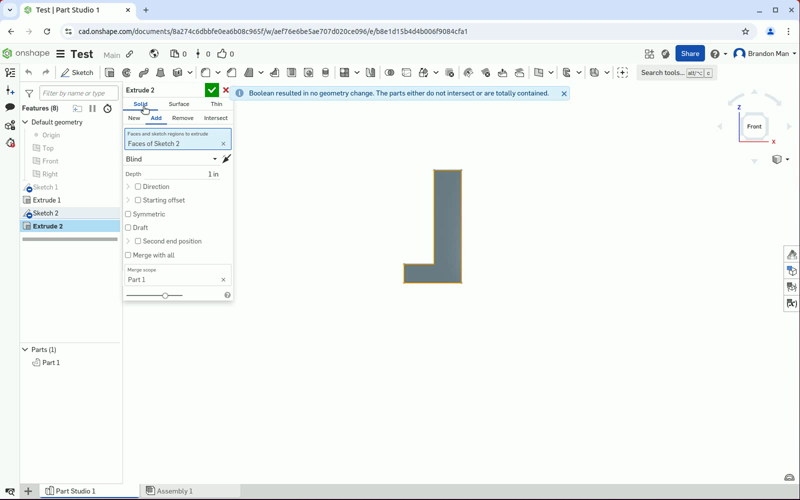
click(143, 106)
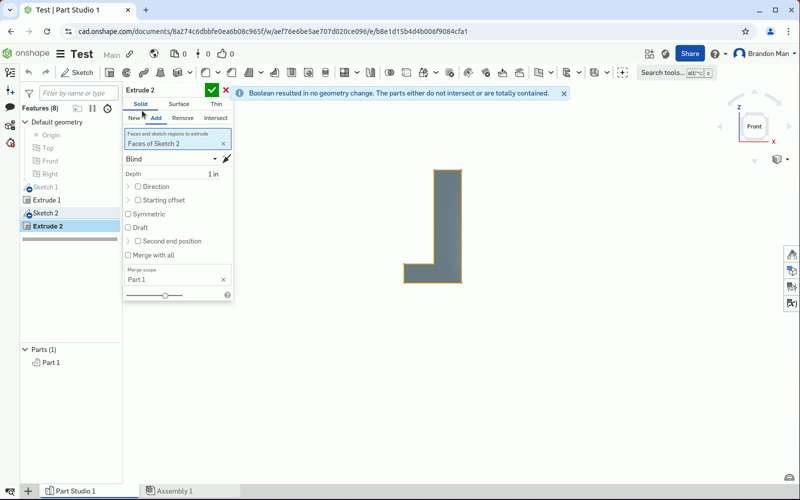
mouse_move(137, 120)
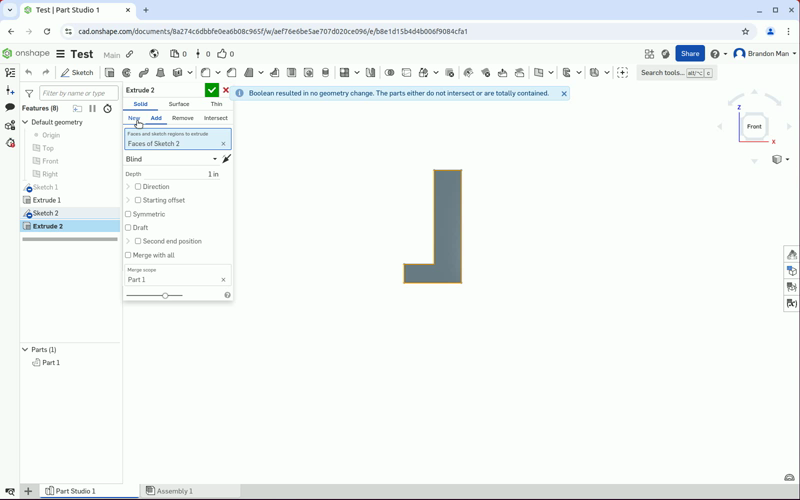
click(137, 120)
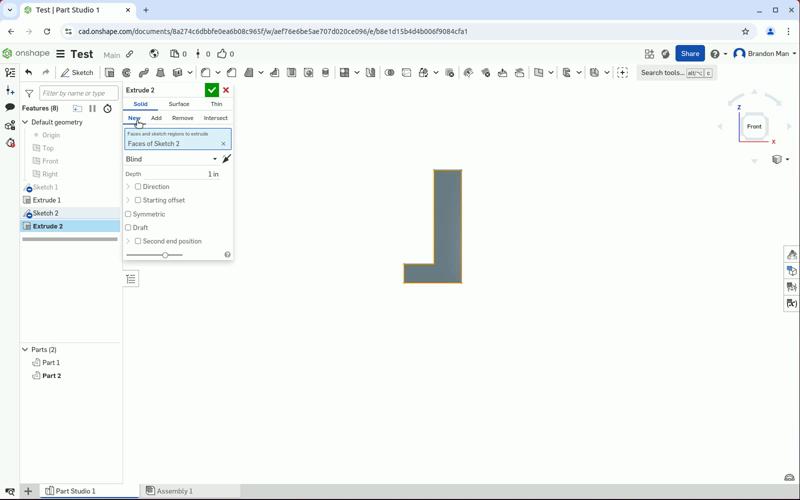
key(tab, 4)
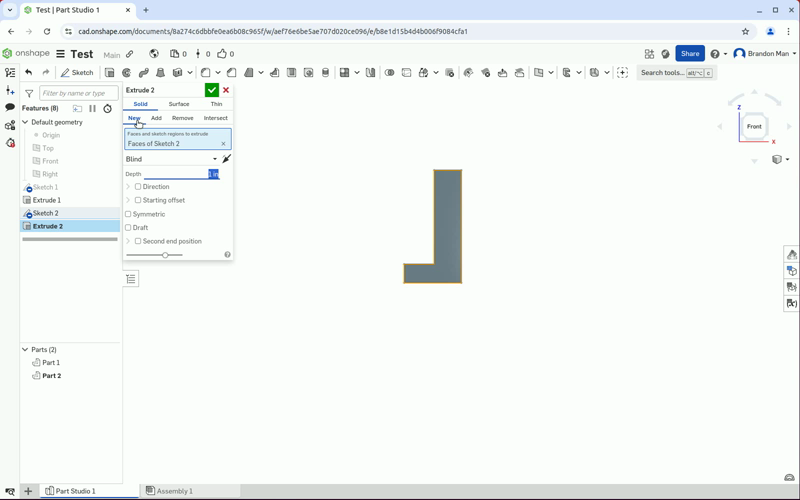
text(23.108)
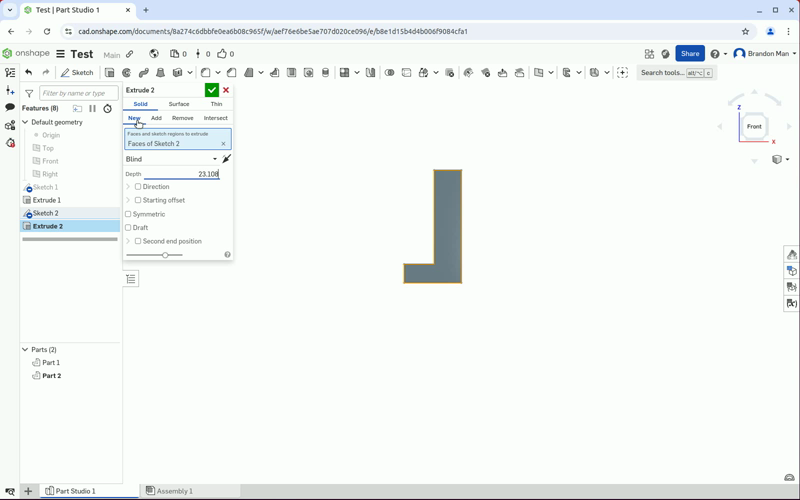
key(tab, 3)
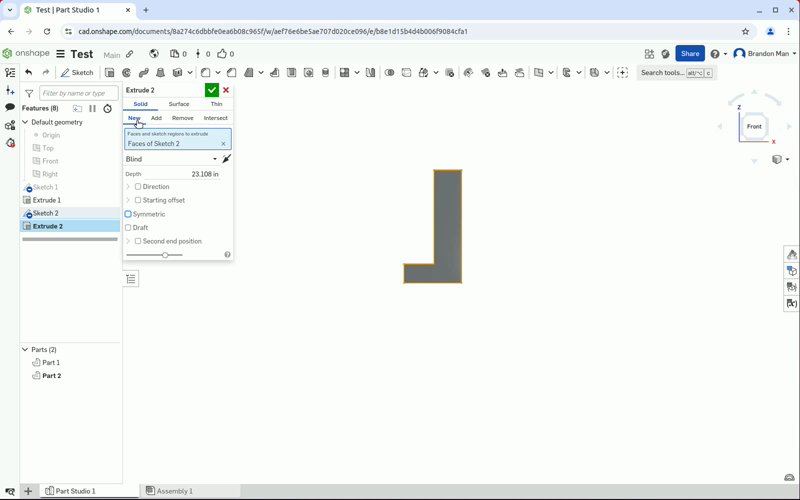
key(space)
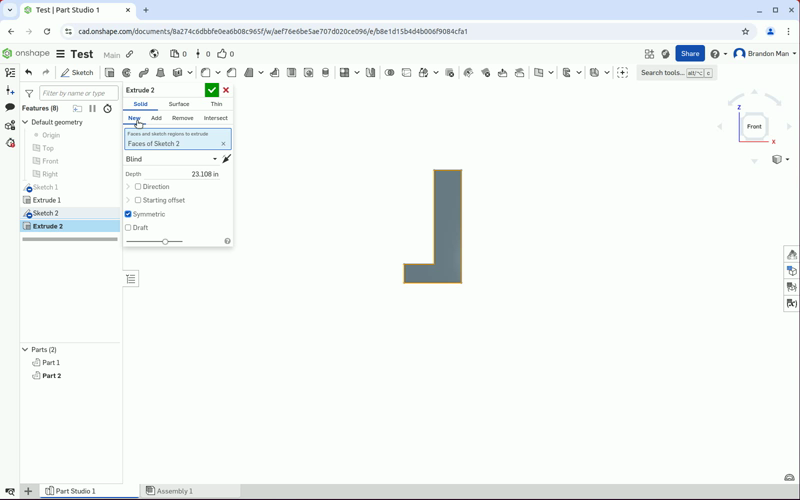
key(enter)
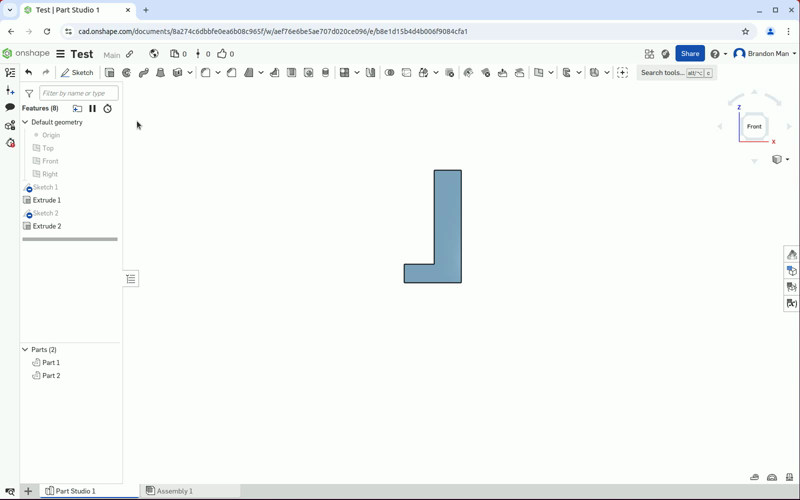
key(shift+h)
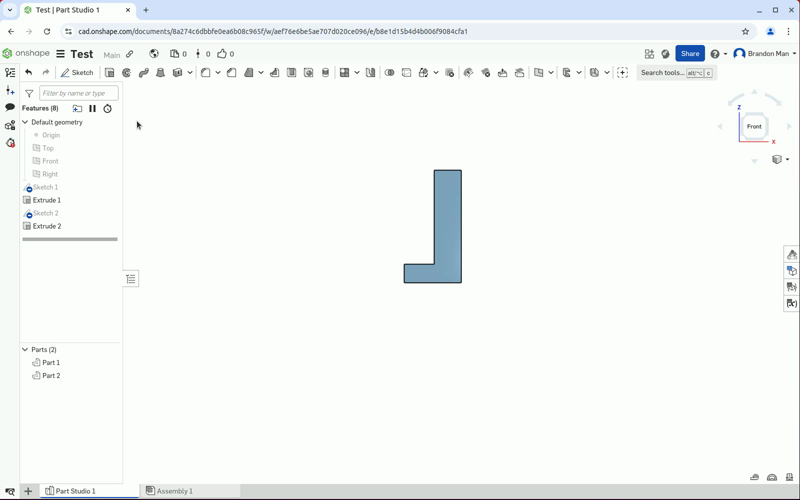
key(shift+h)
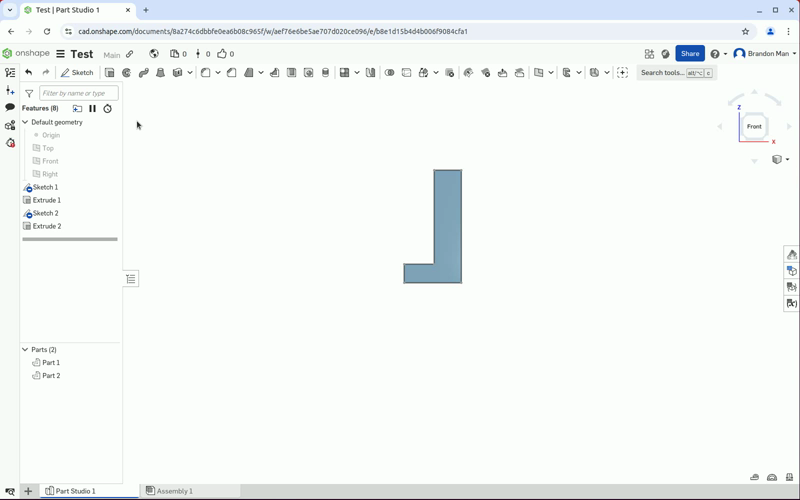
key(shift+7)
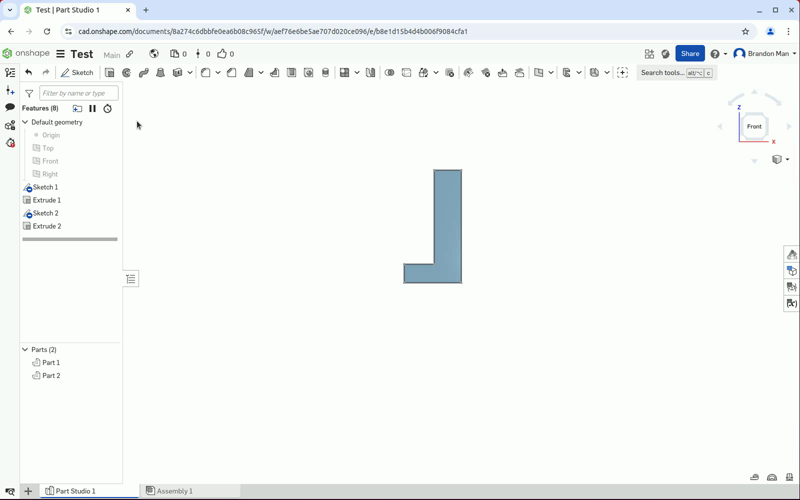
key(left, 2)
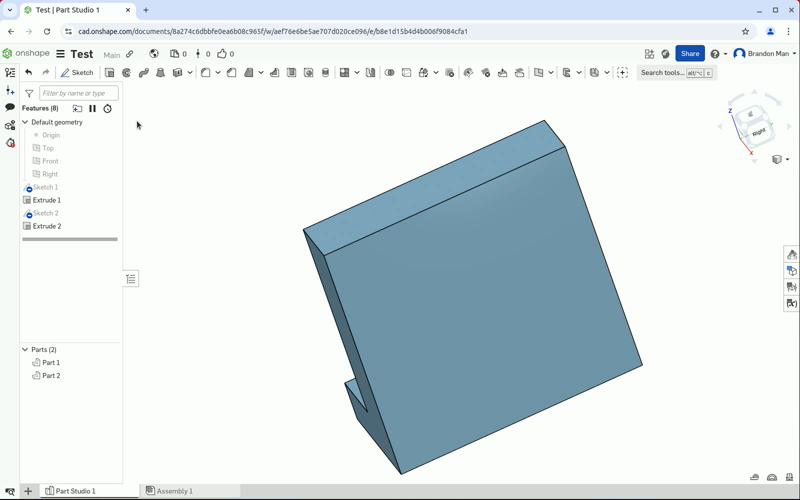
key(down, 2)
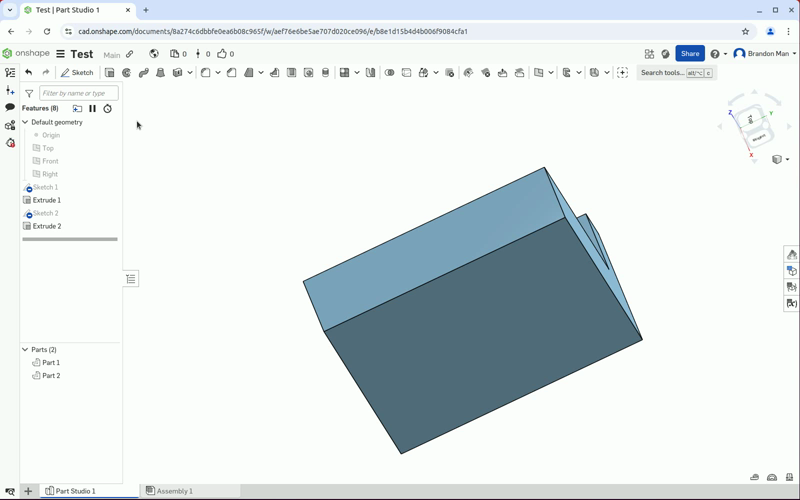
key(up, 2)
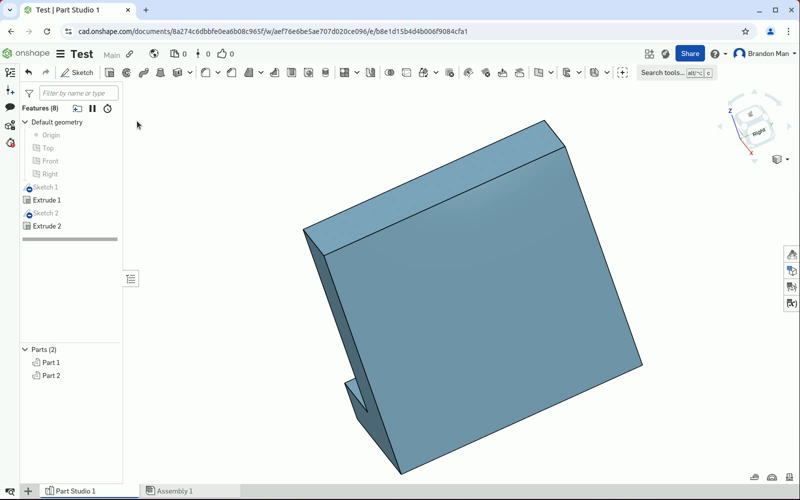
key(right, 2)
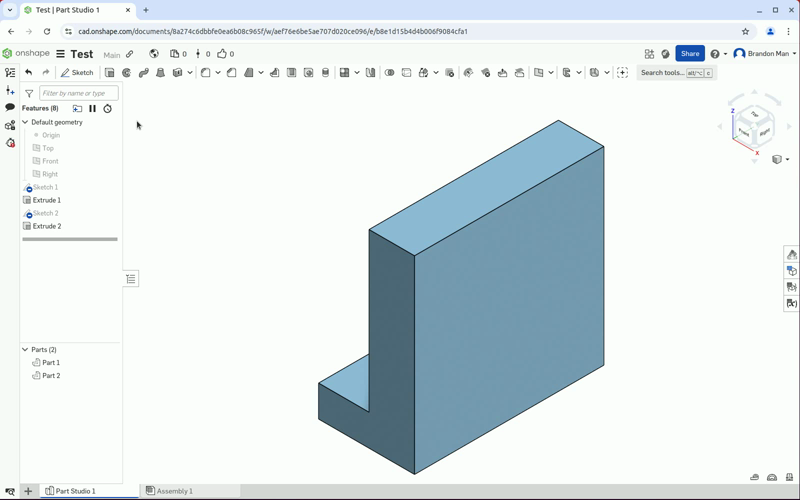
mouse_move(73, 189)
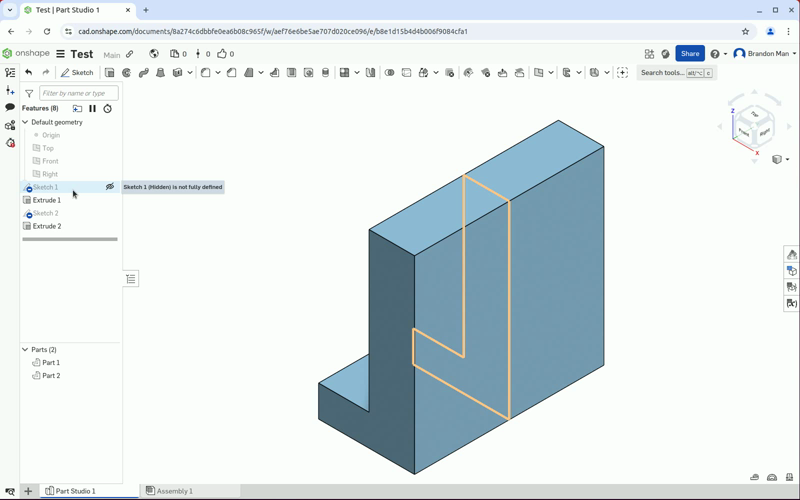
click(73, 189)